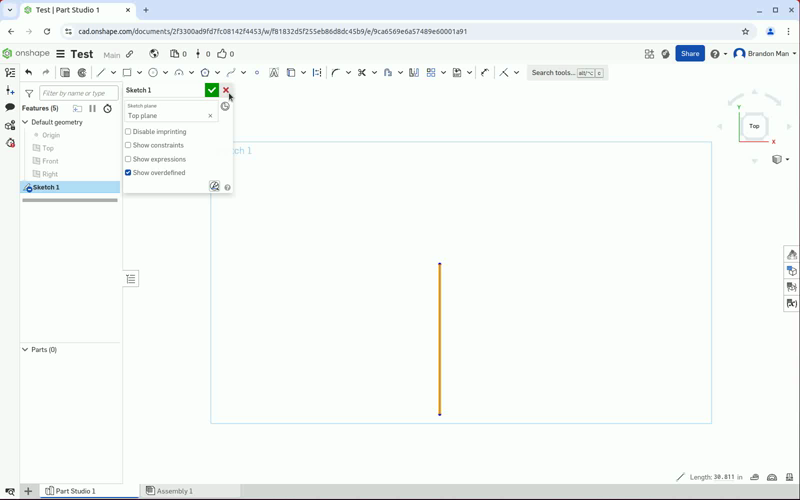
key(shift+h)
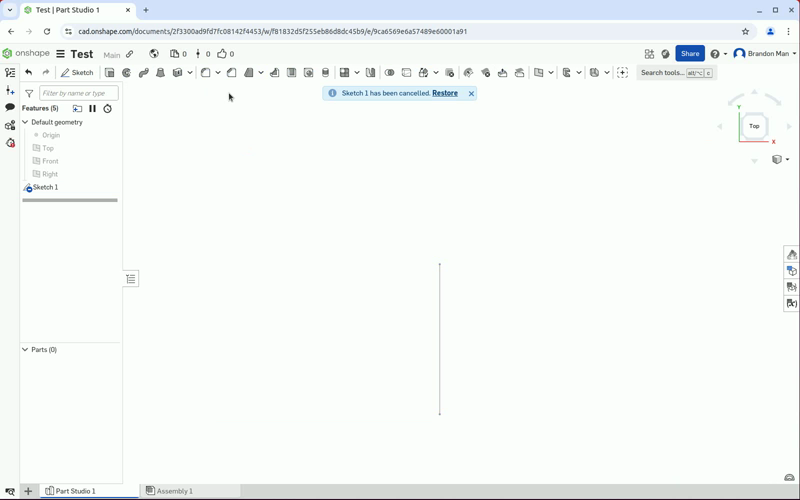
key(shift+s)
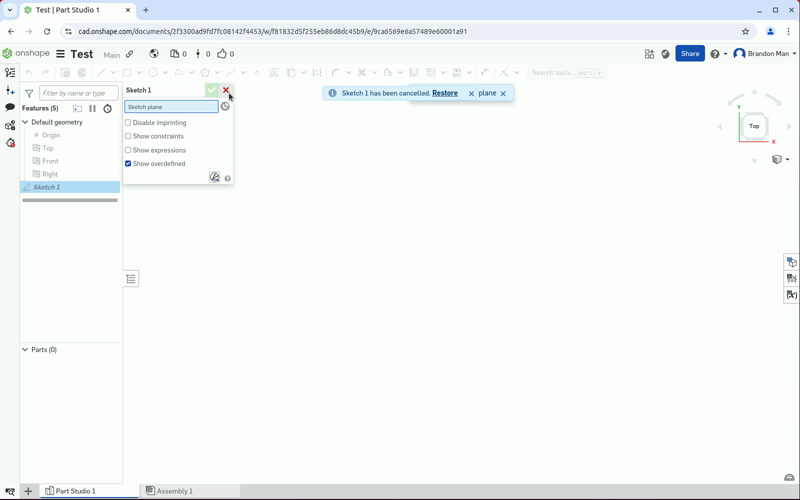
mouse_move(73, 150)
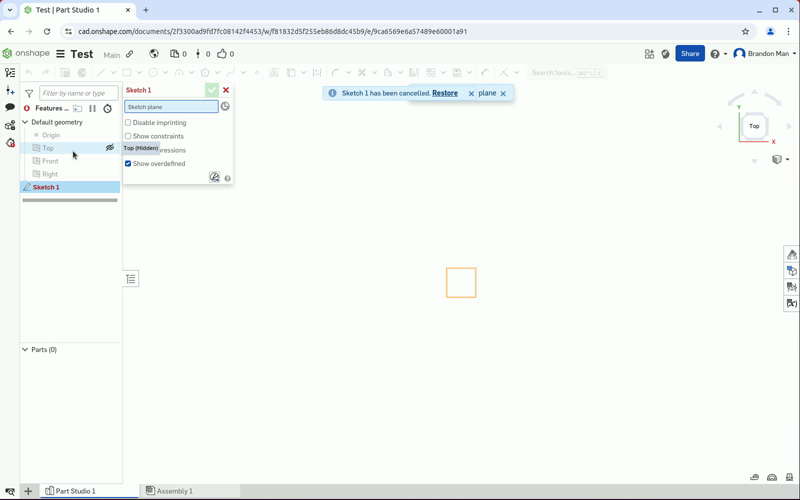
click(73, 150)
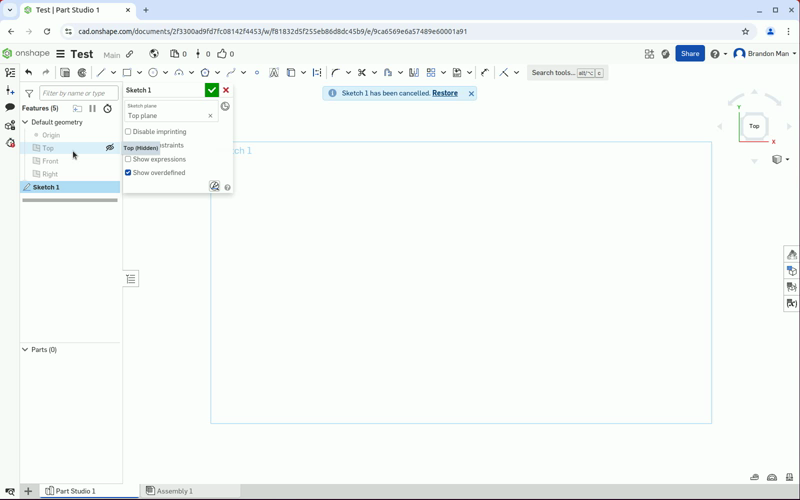
mouse_move(73, 352)
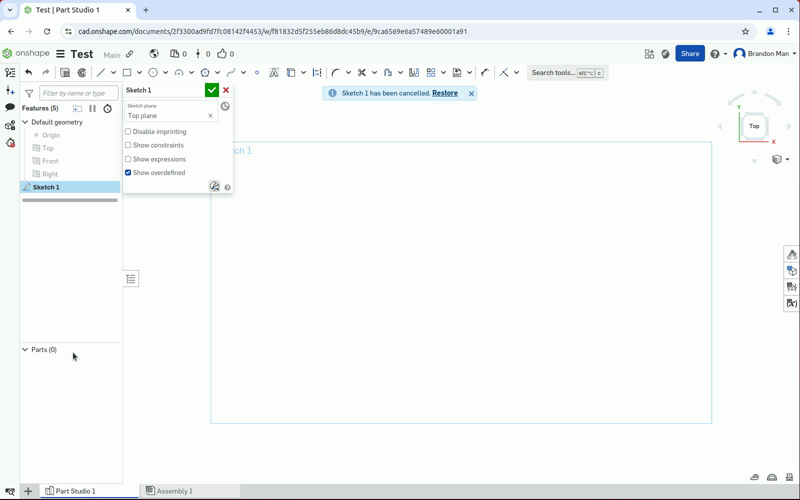
key(y)
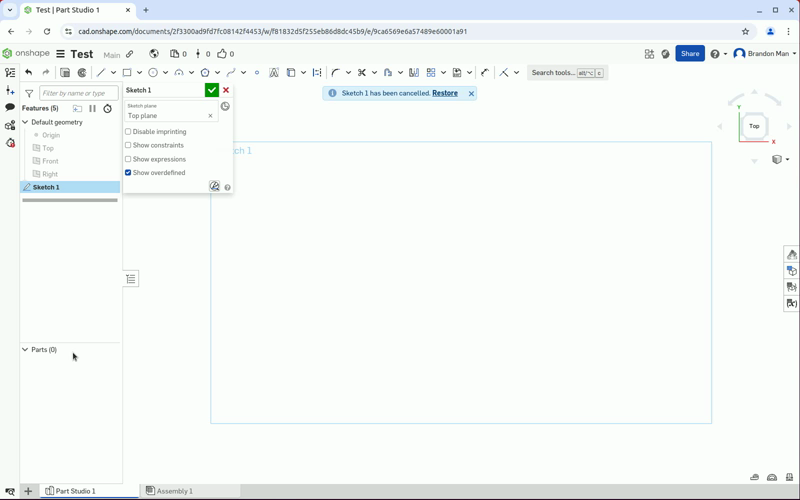
key(c)
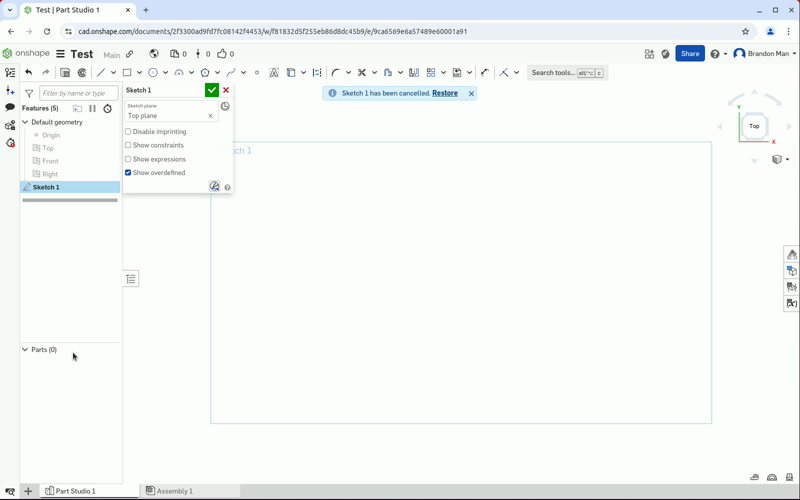
key_down(shift)
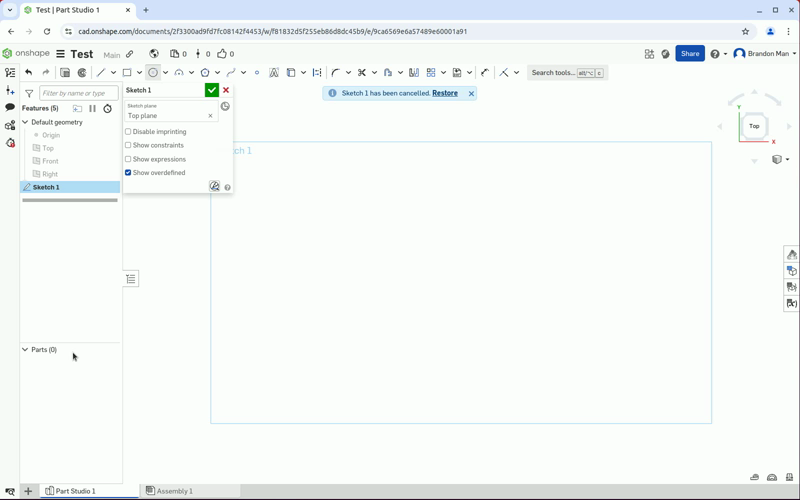
mouse_move(460, 282)
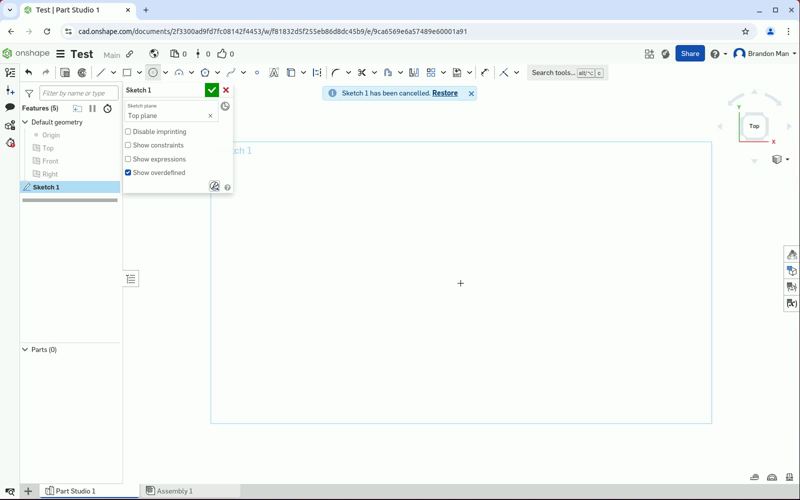
click(460, 282)
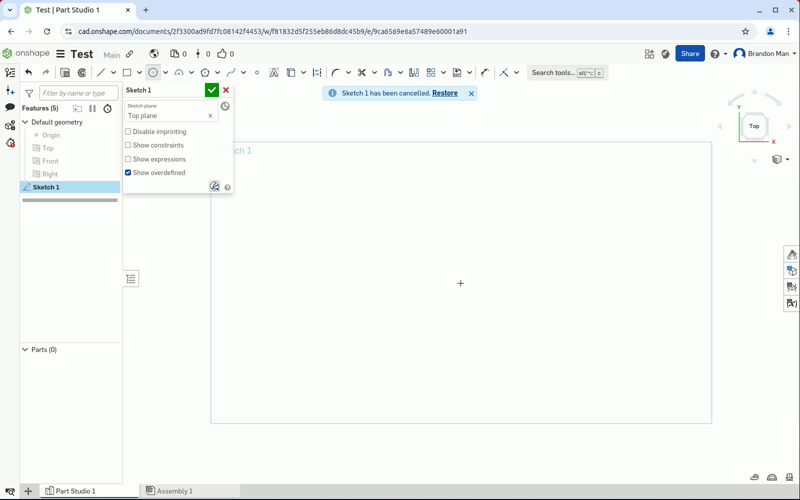
key_up(shift)
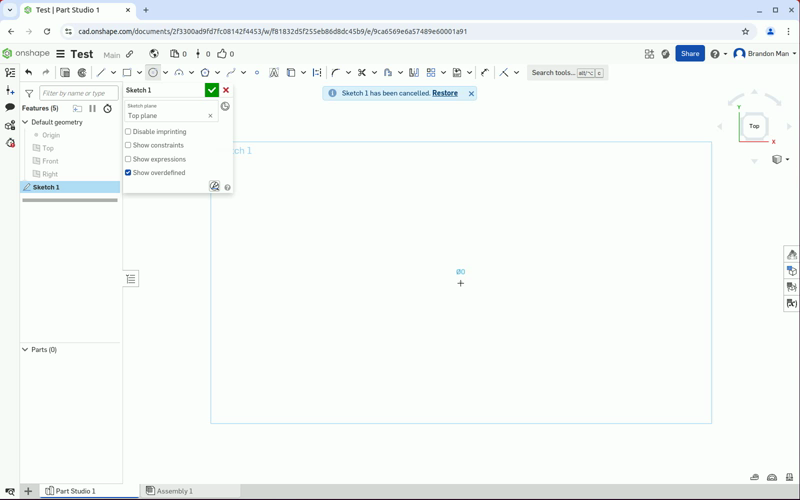
mouse_move(540, 282)
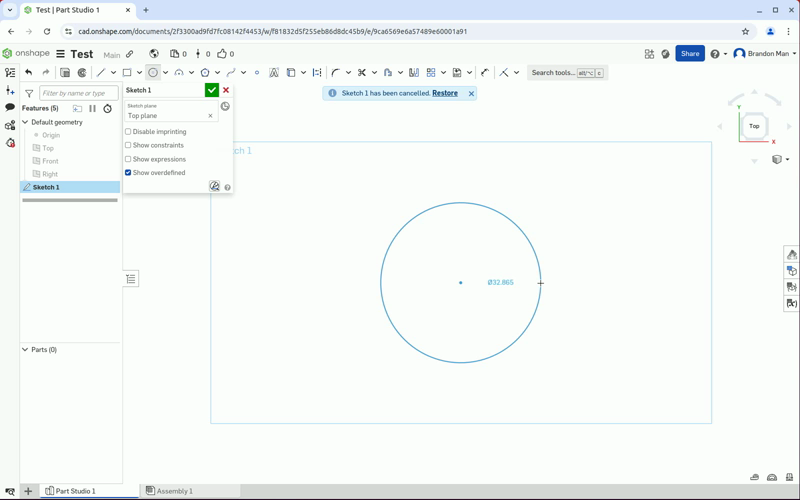
click(540, 282)
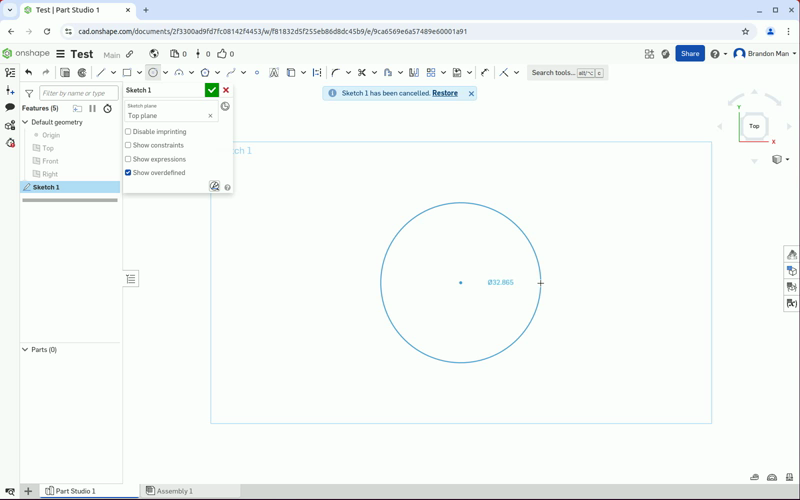
key(esc)
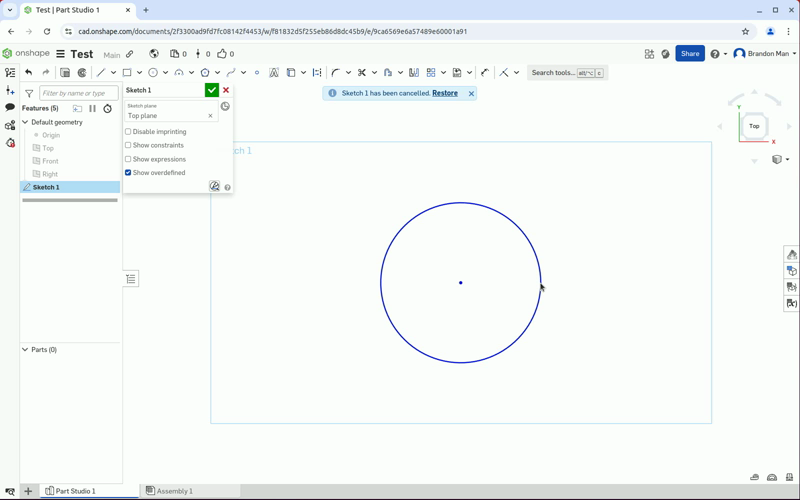
mouse_move(483, 273)
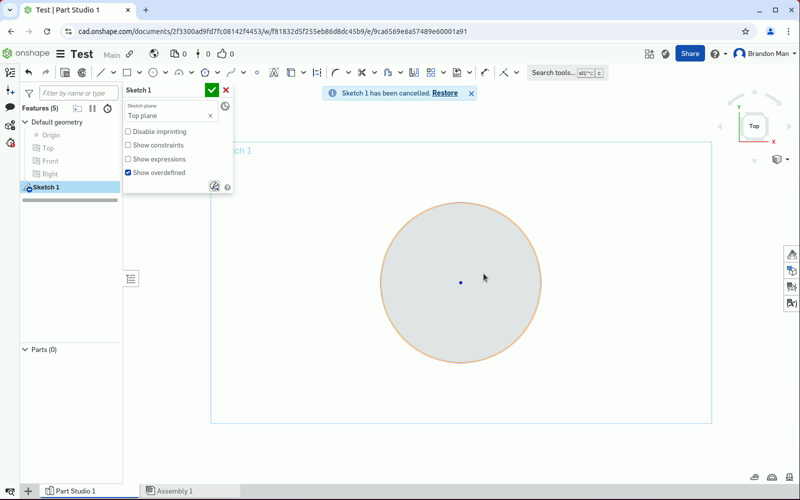
click(483, 273)
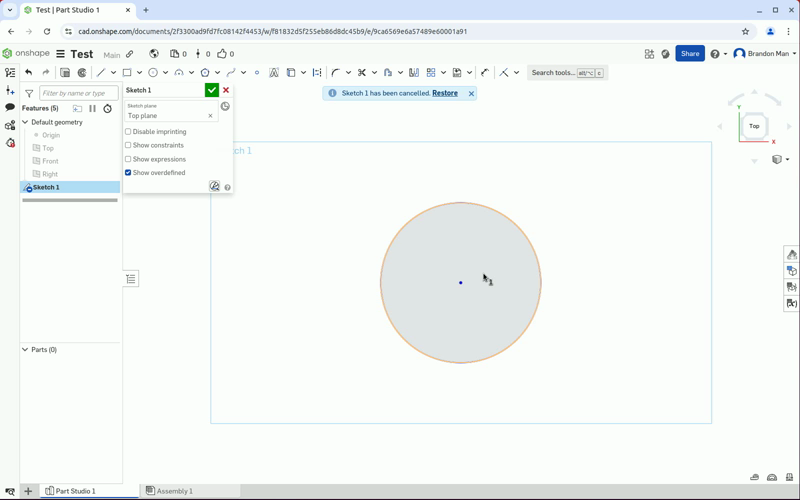
mouse_move(73, 352)
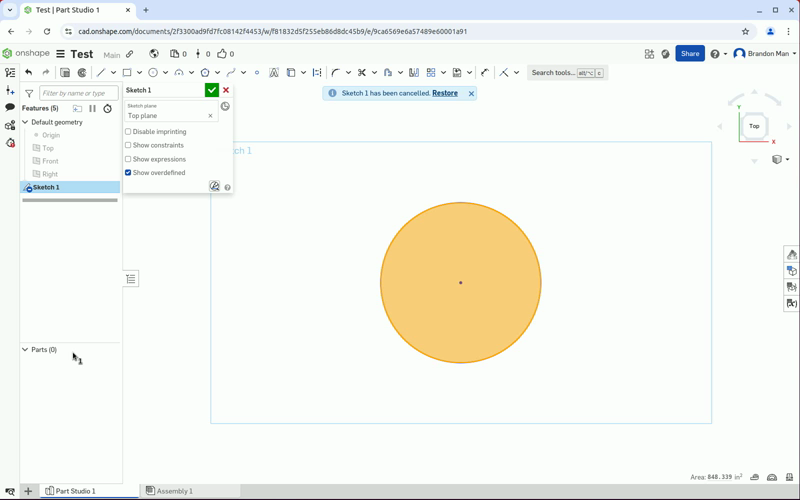
key(shift+y)
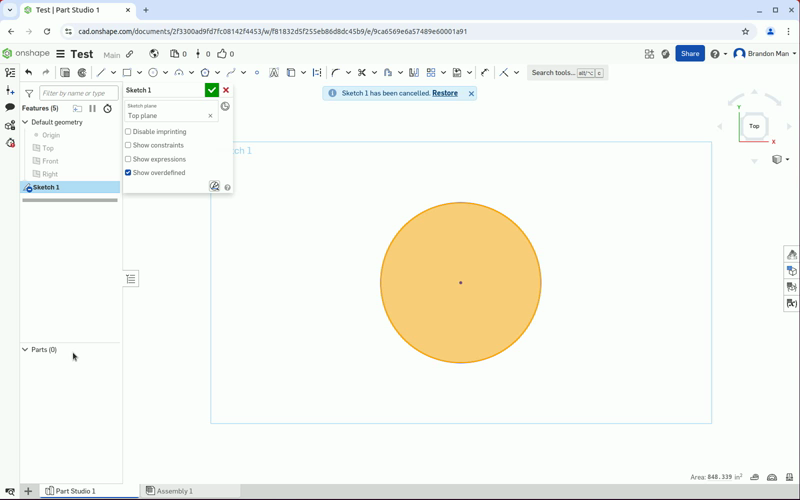
key(shift+e)
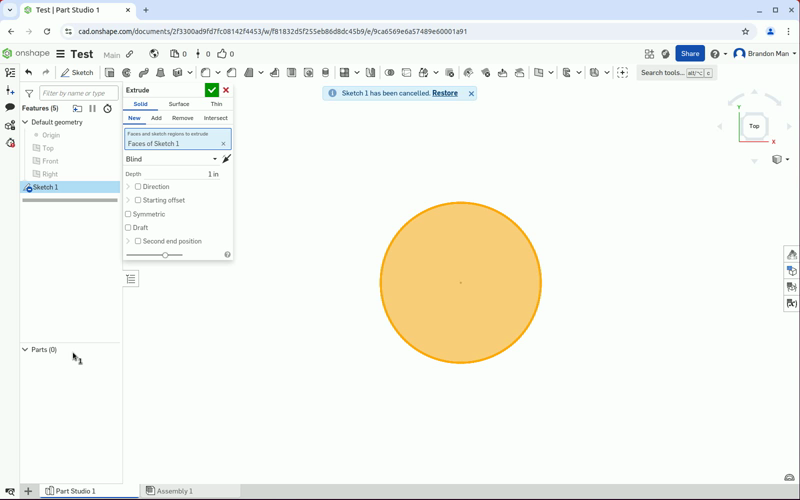
mouse_move(143, 106)
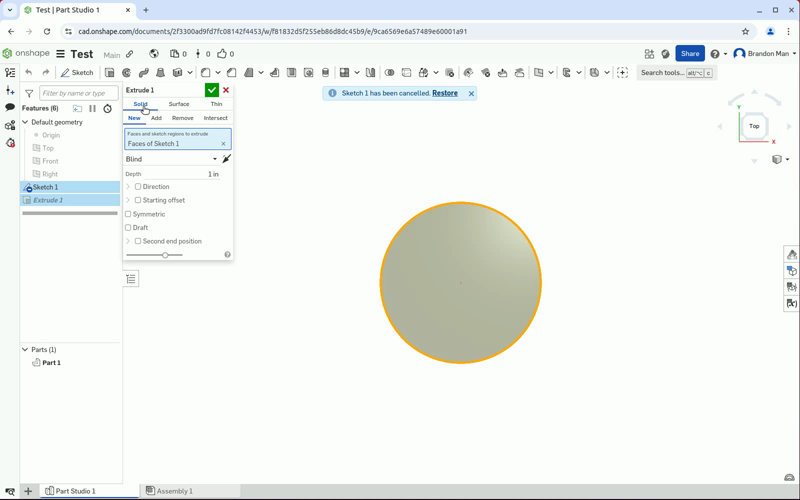
click(143, 106)
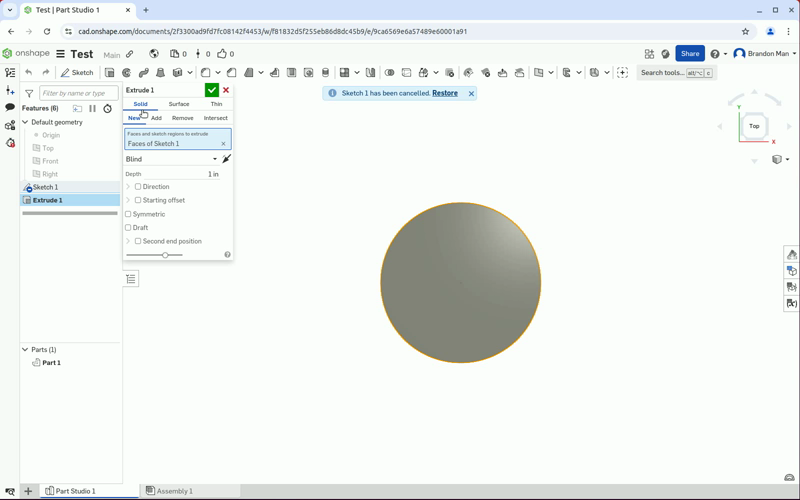
mouse_move(137, 120)
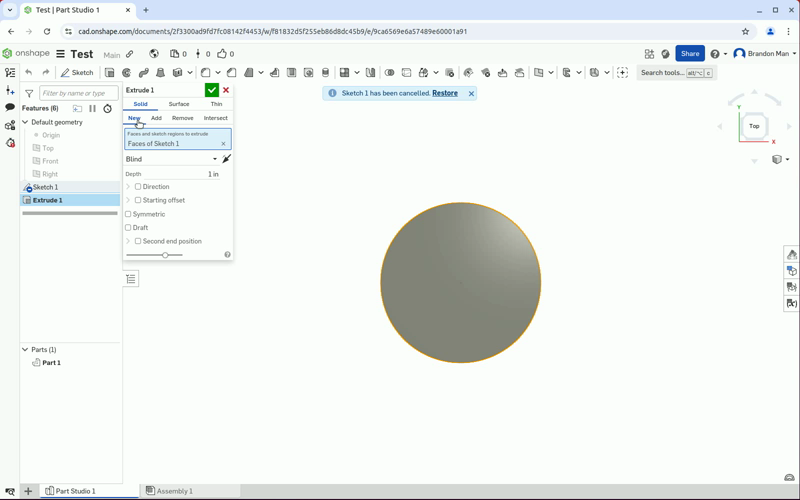
click(137, 120)
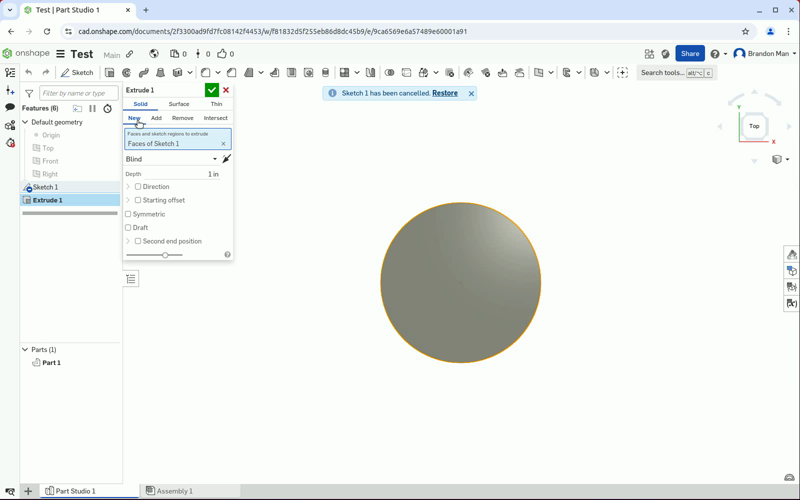
key(tab, 4)
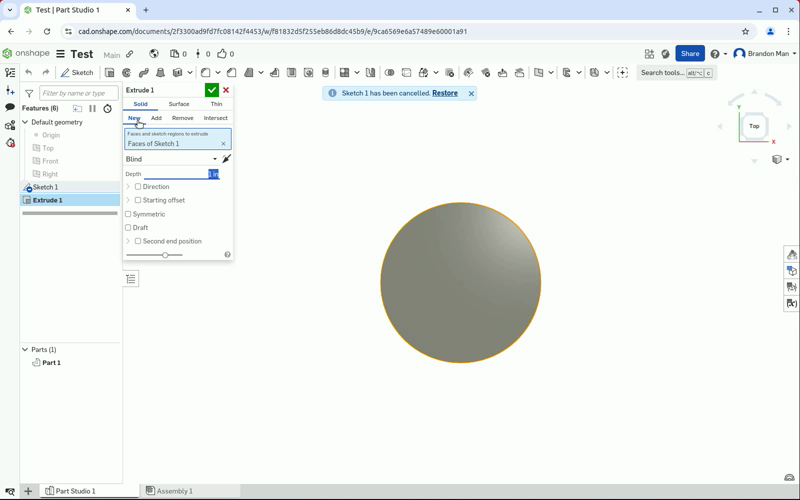
text(23.108)
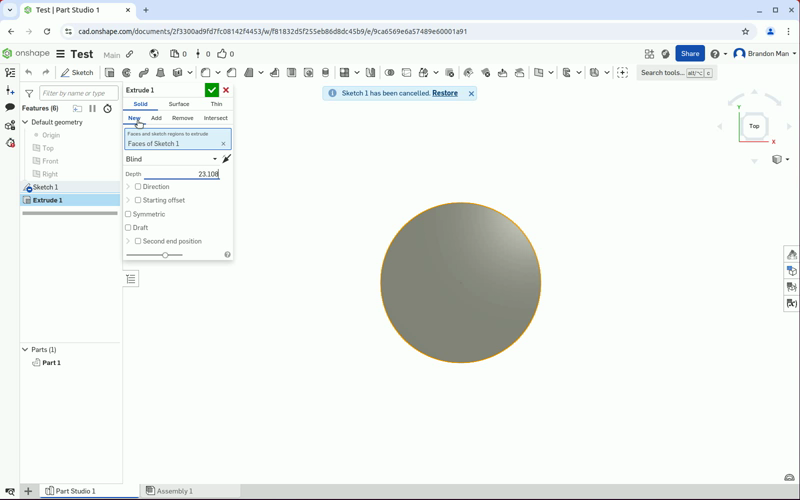
key(enter)
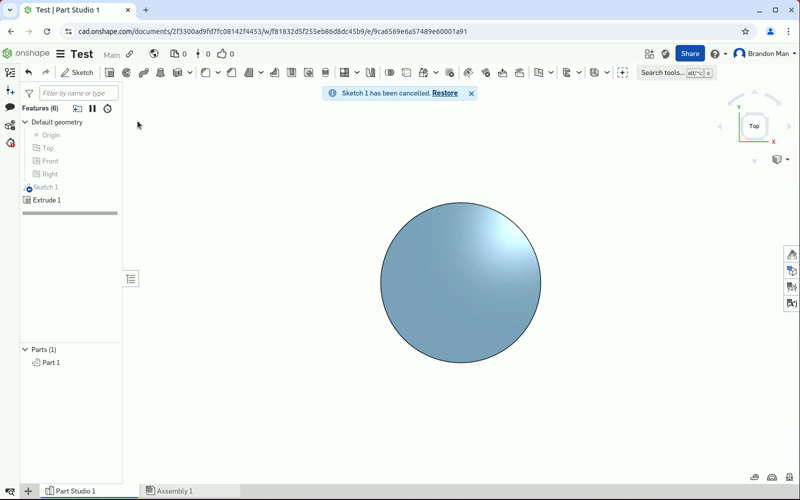
key(shift+h)
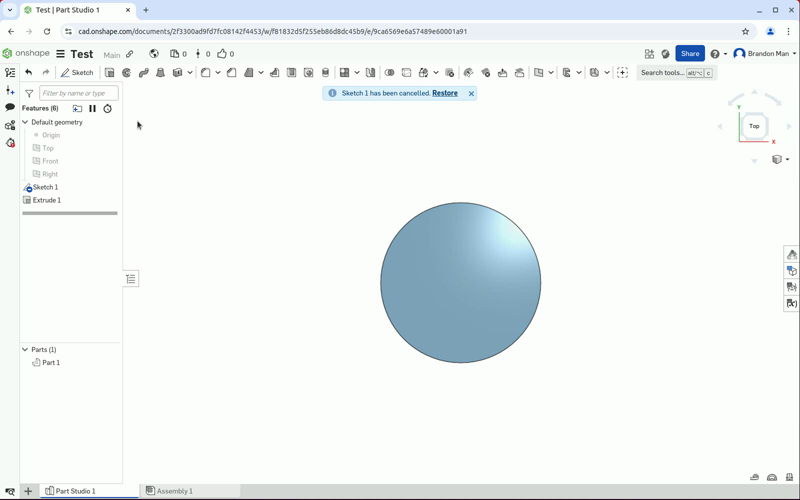
key(shift+h)
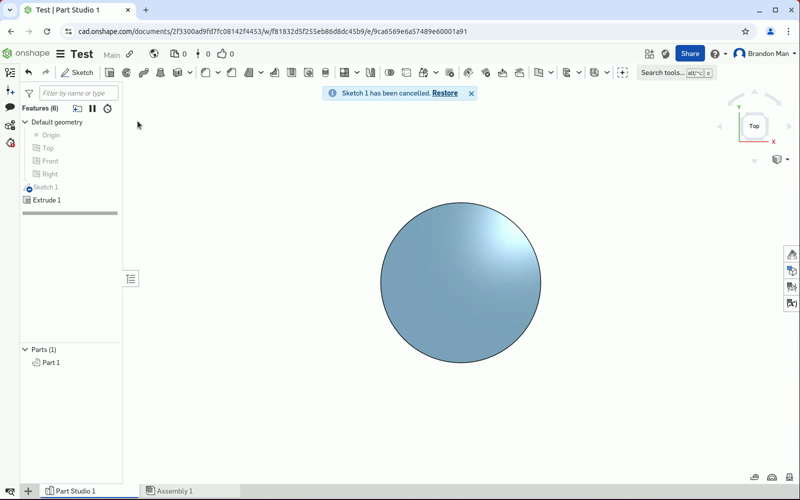
mouse_move(73, 189)
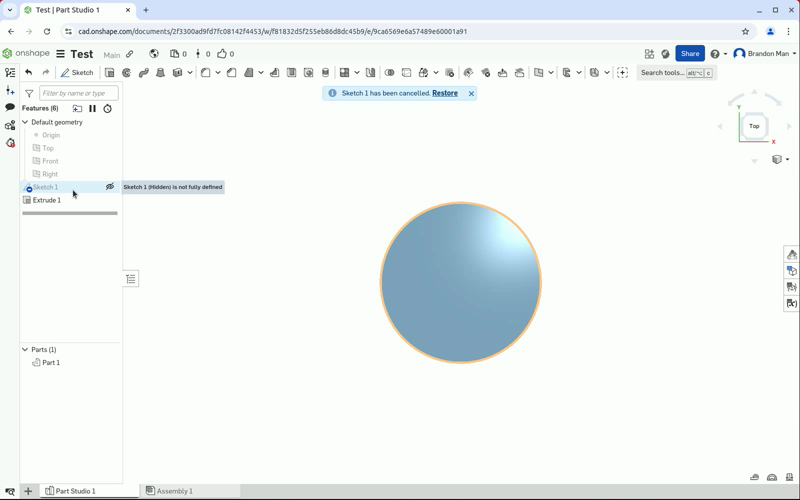
click(73, 189)
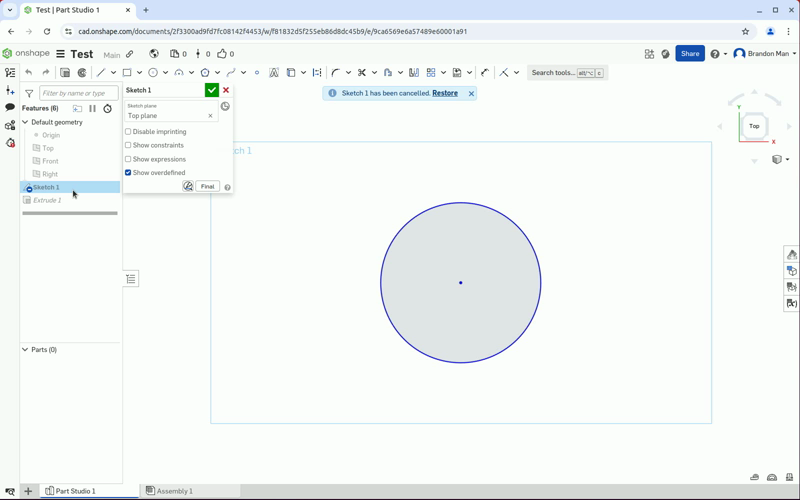
mouse_move(229, 92)
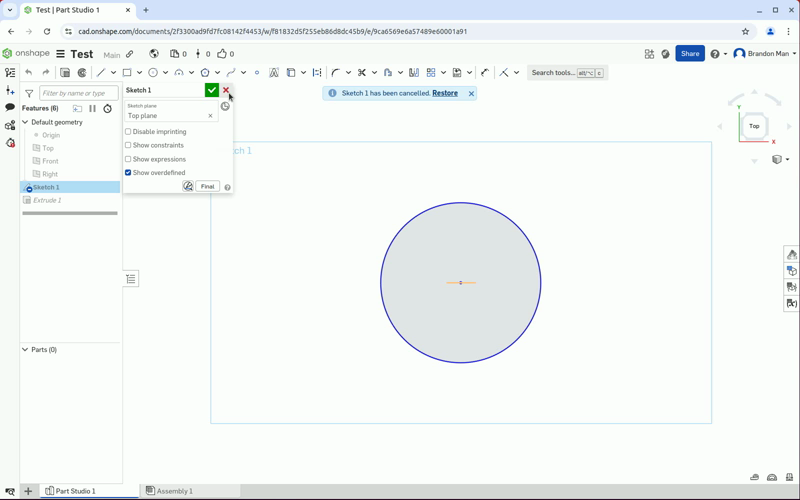
click(229, 92)
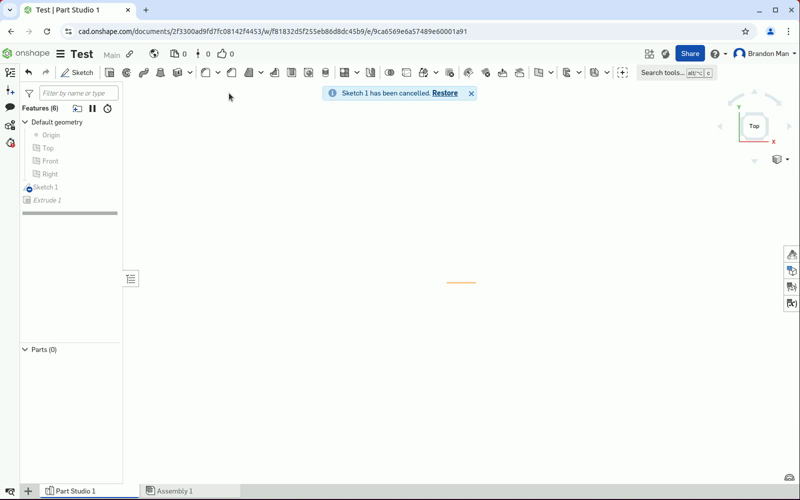
mouse_move(541, 75)
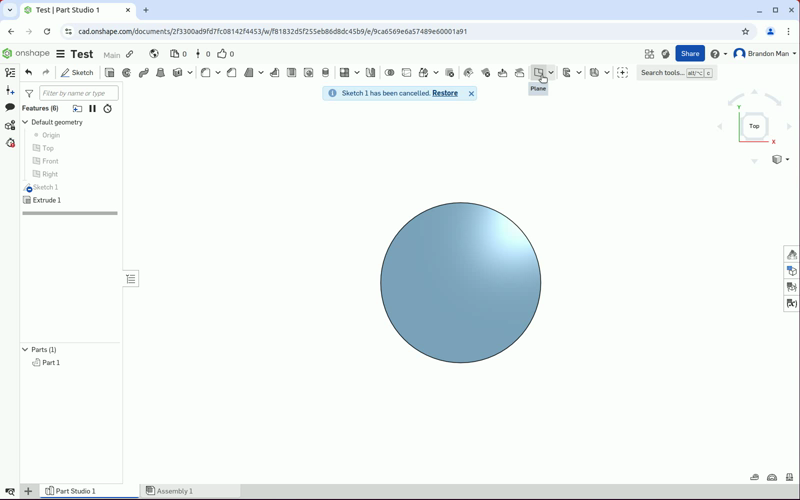
click(541, 75)
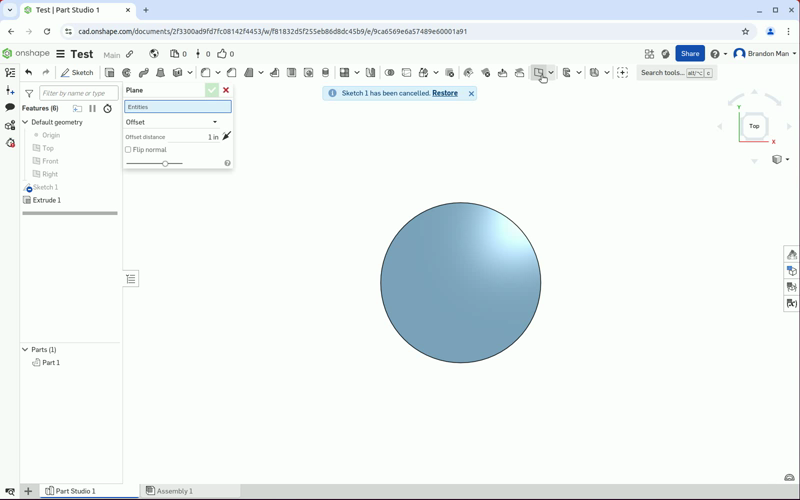
mouse_move(73, 150)
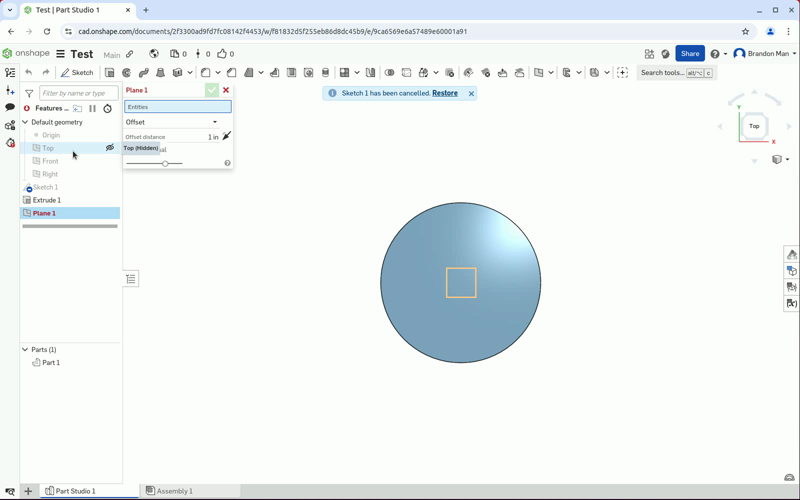
click(73, 150)
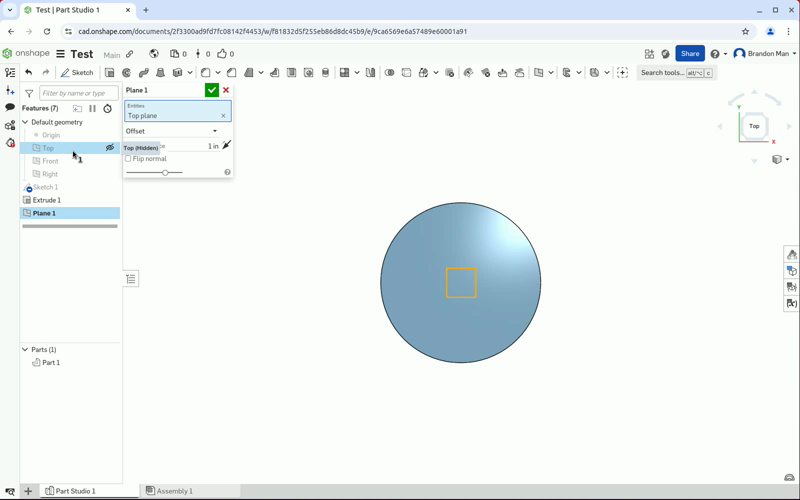
key(tab, 2)
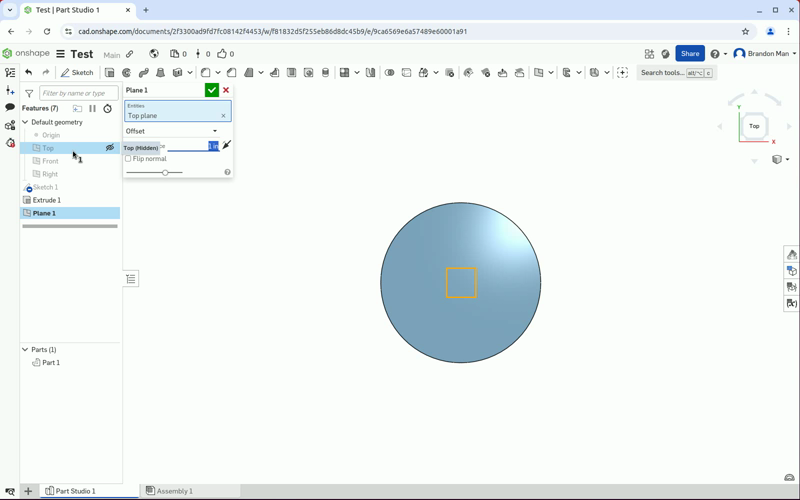
text(23.108)
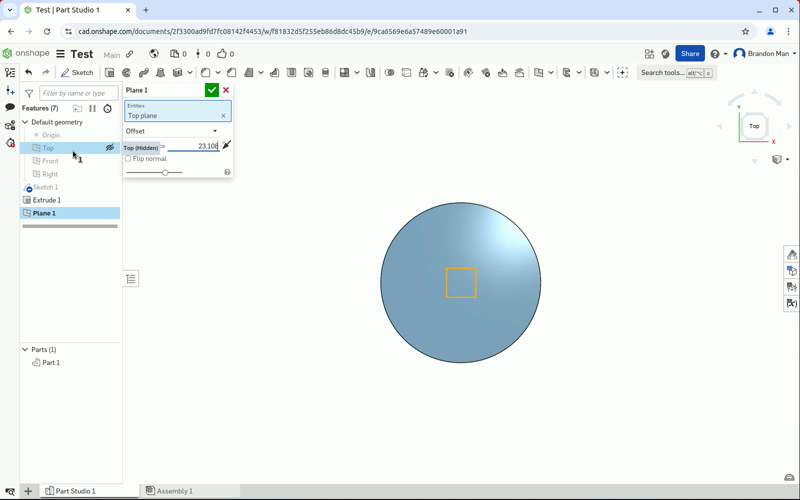
key(enter, 2)
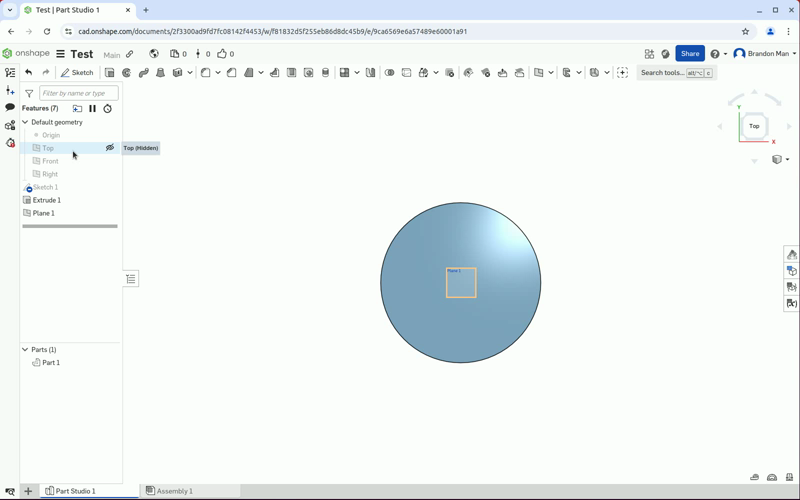
key(shift+s)
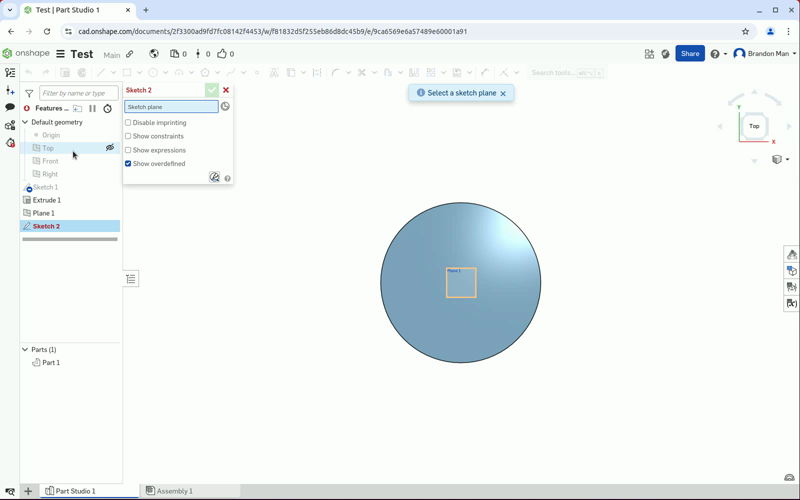
mouse_move(73, 215)
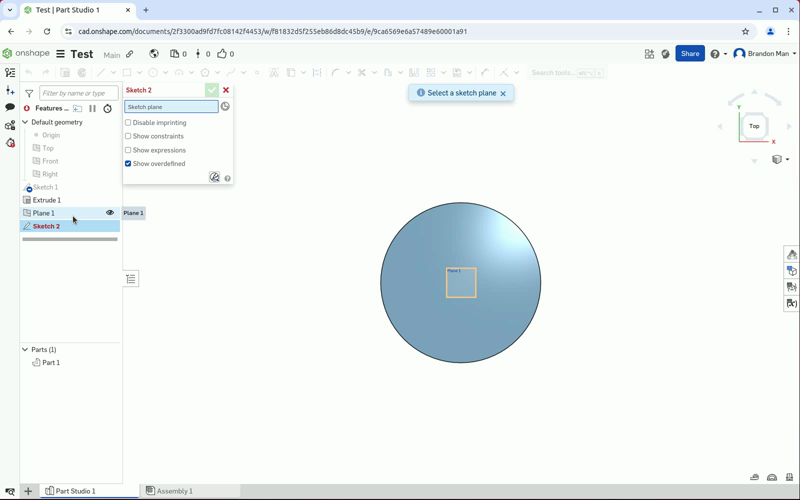
click(73, 215)
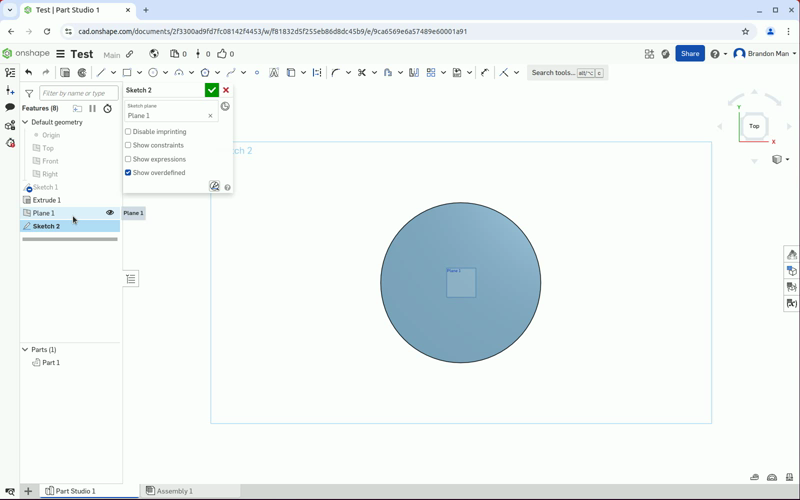
mouse_move(73, 352)
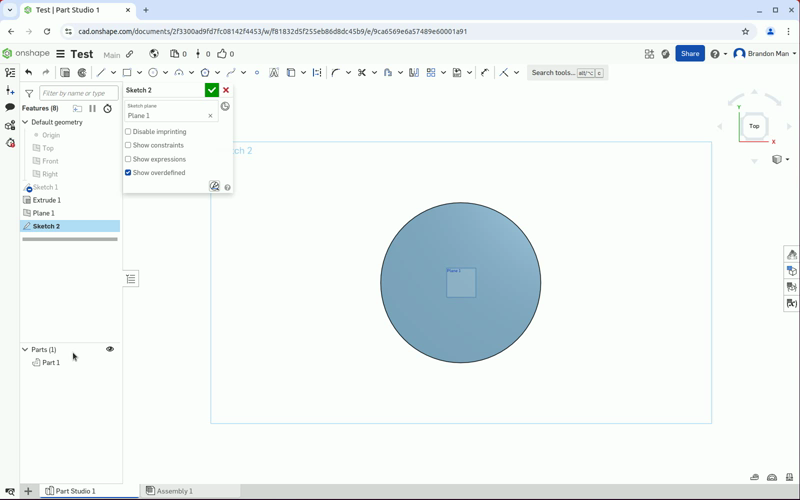
key(y)
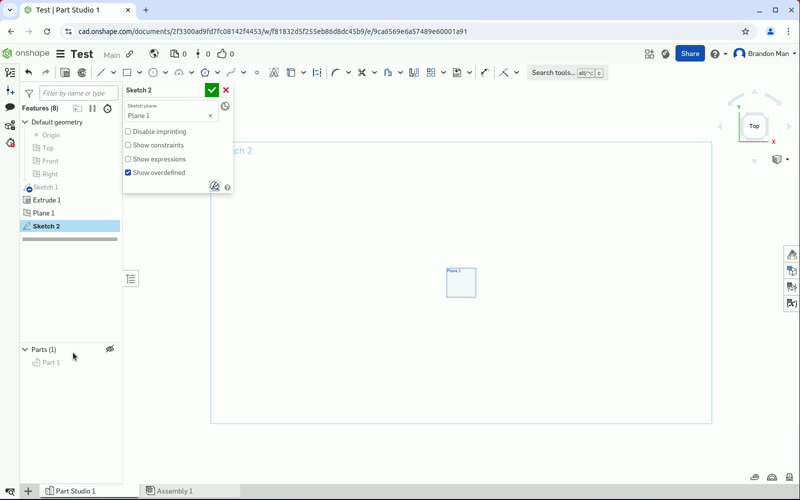
key(l)
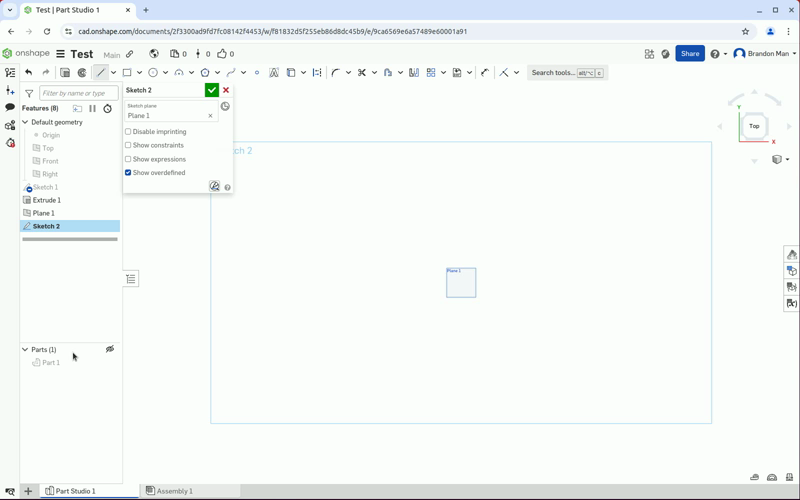
key_down(shift)
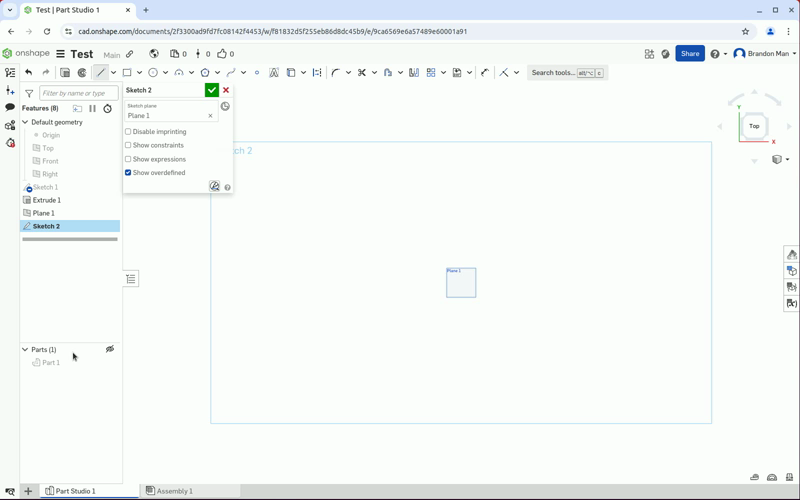
mouse_move(436, 308)
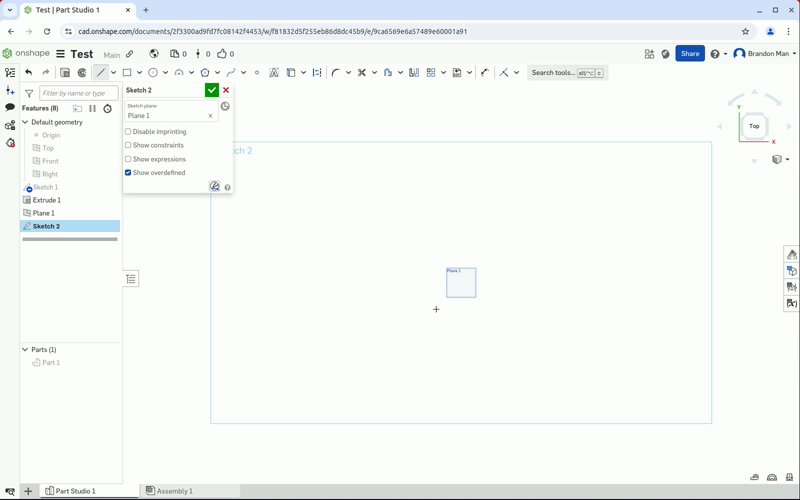
click(436, 308)
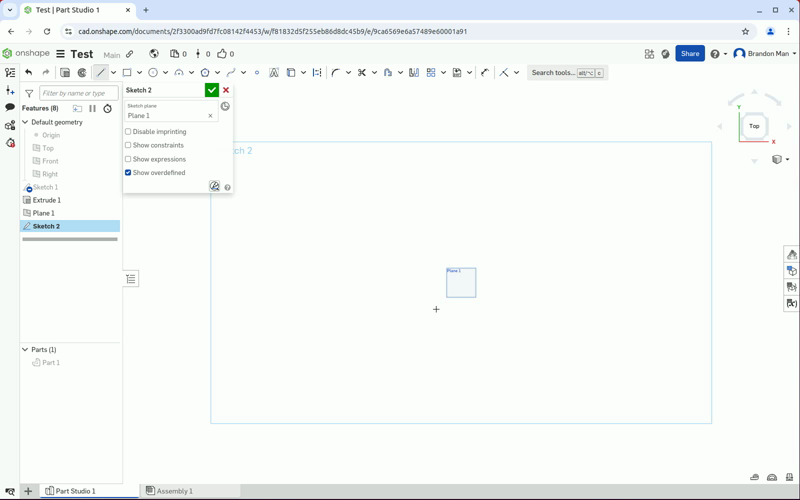
key_up(shift)
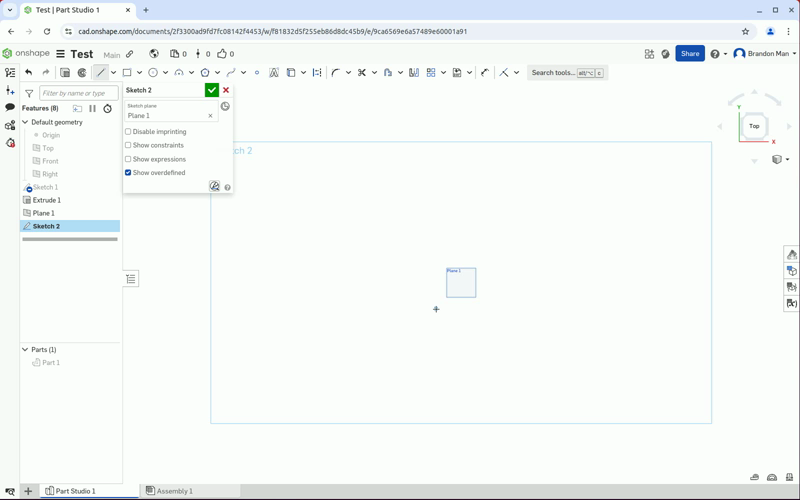
key_down(shift)
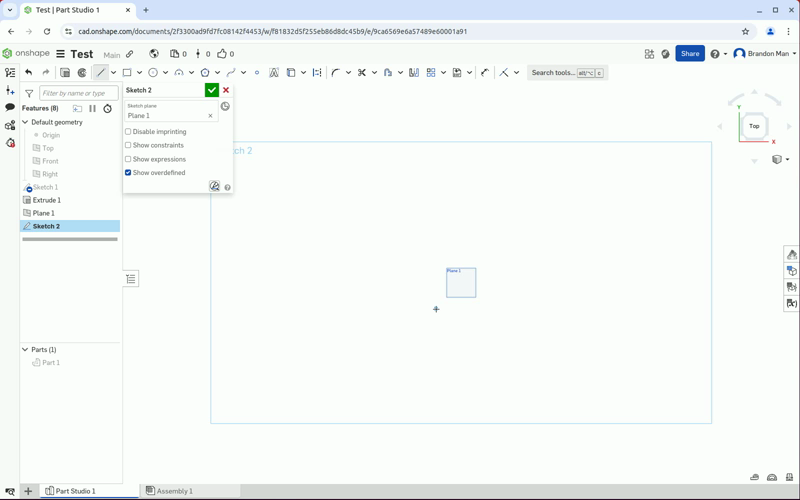
mouse_move(504, 308)
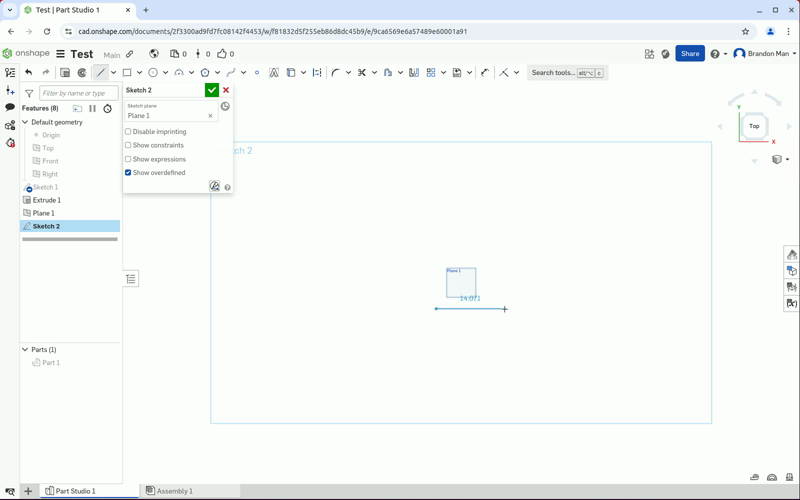
click(504, 308)
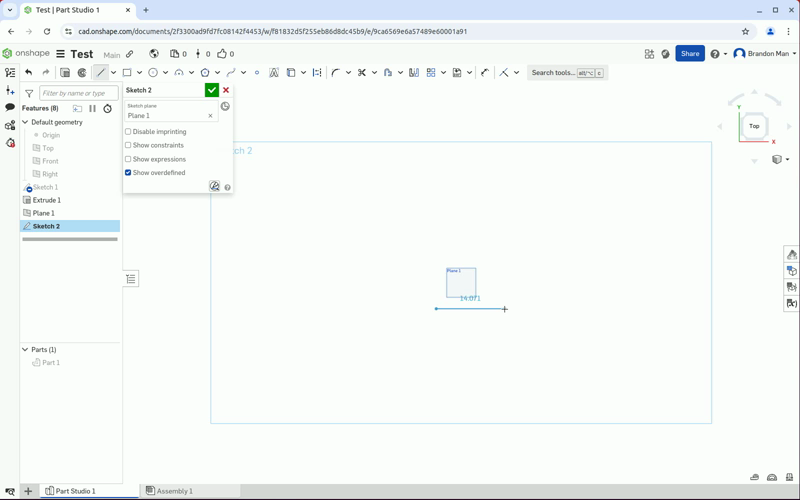
key_up(shift)
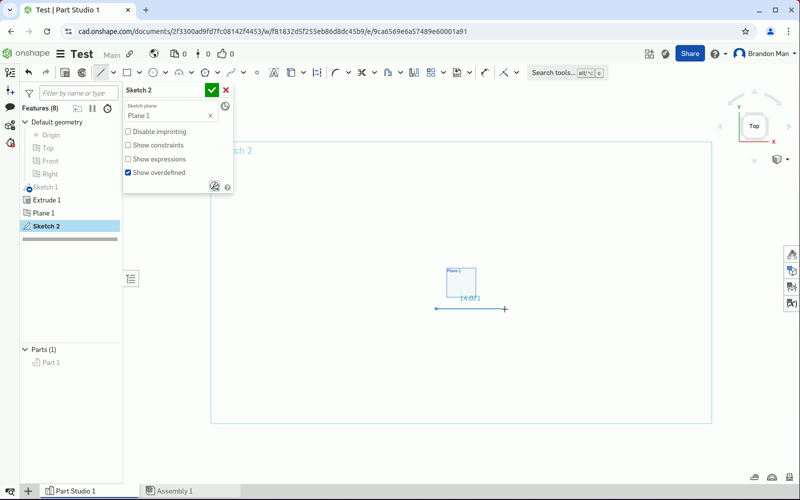
key_down(shift)
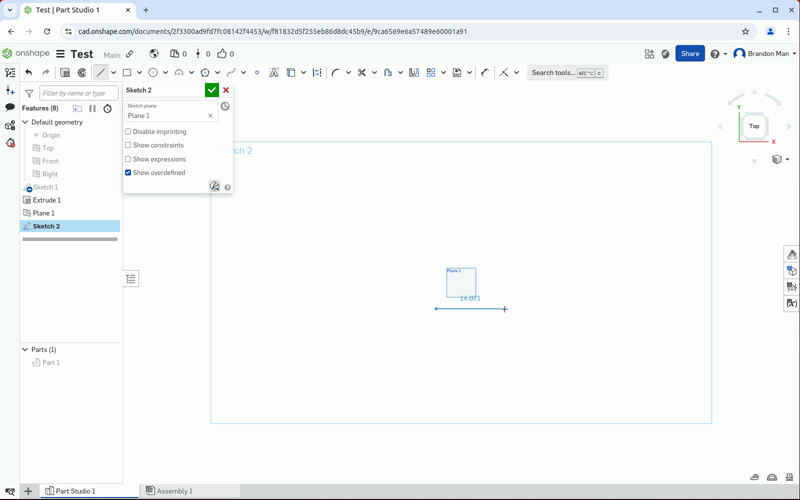
mouse_move(534, 308)
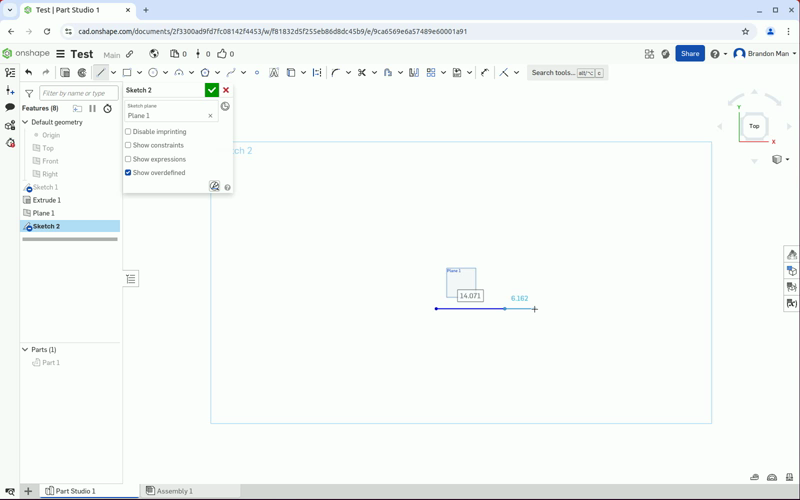
mouse_move(504, 270)
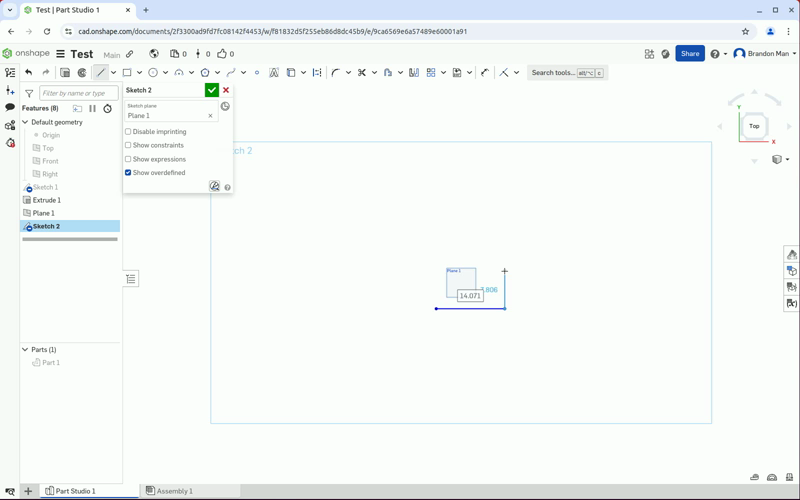
click(504, 270)
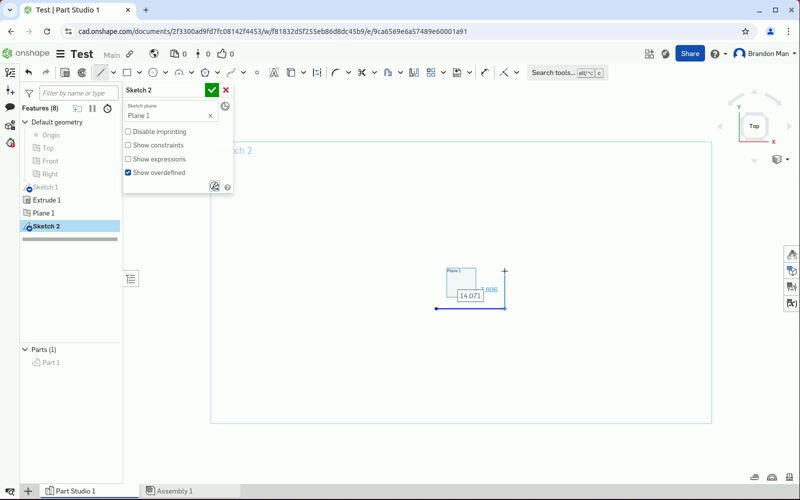
key_up(shift)
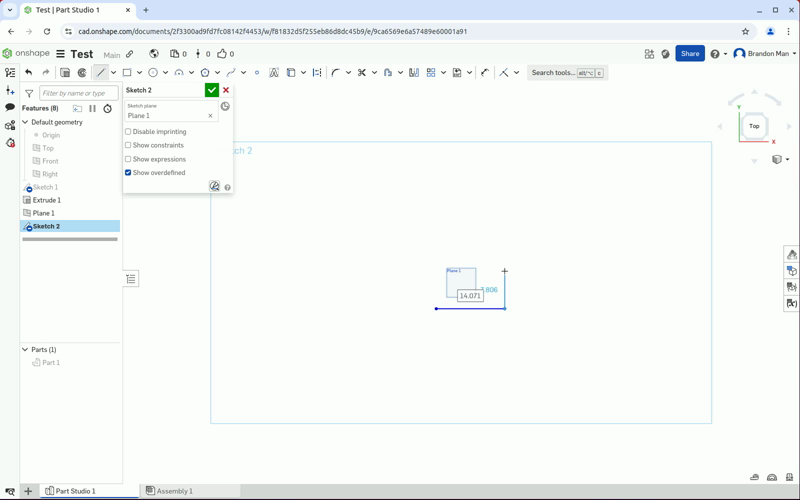
key_down(shift)
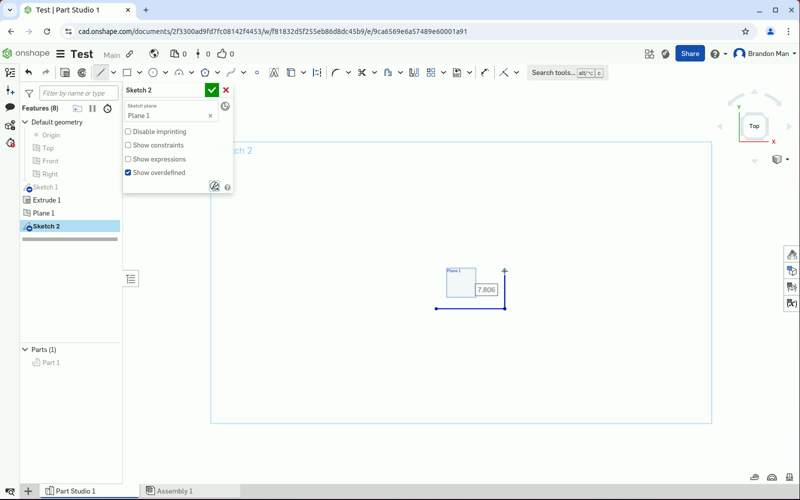
mouse_move(436, 270)
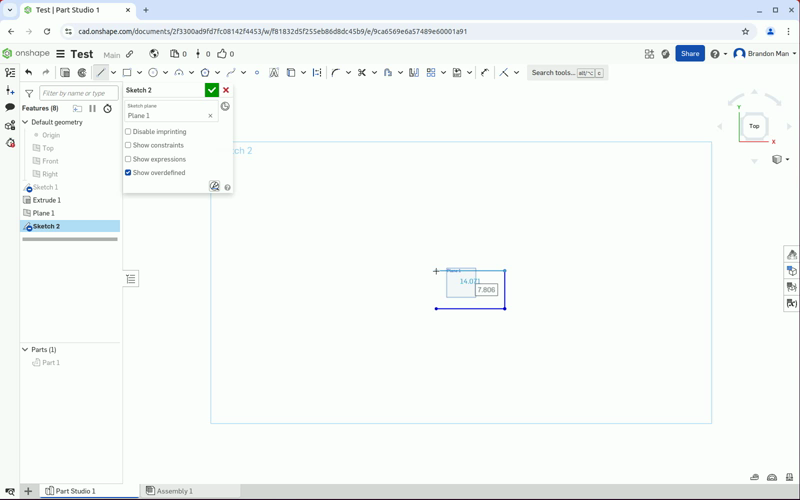
click(436, 270)
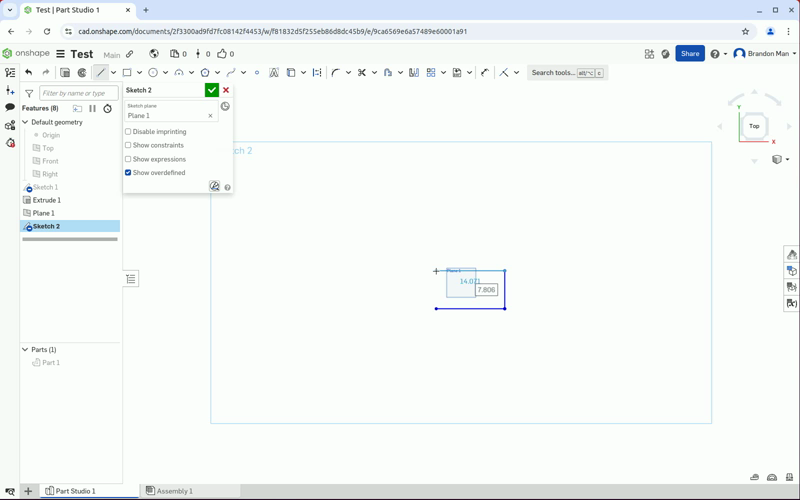
key_up(shift)
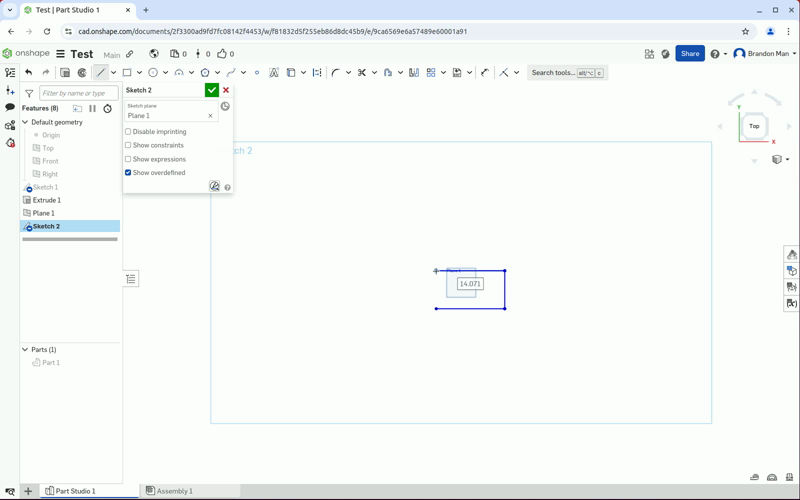
mouse_move(466, 270)
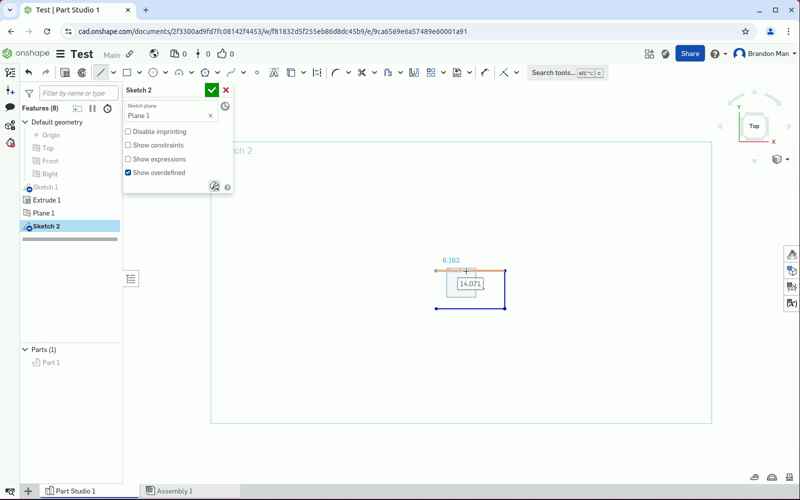
key_down(shift)
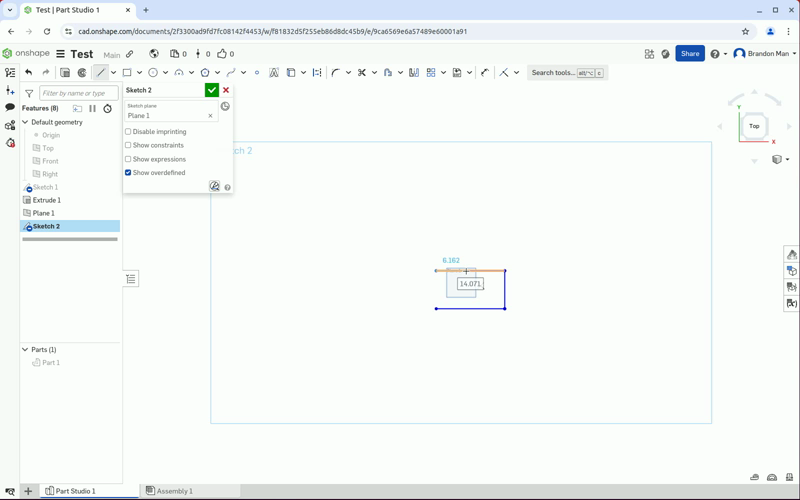
mouse_move(436, 308)
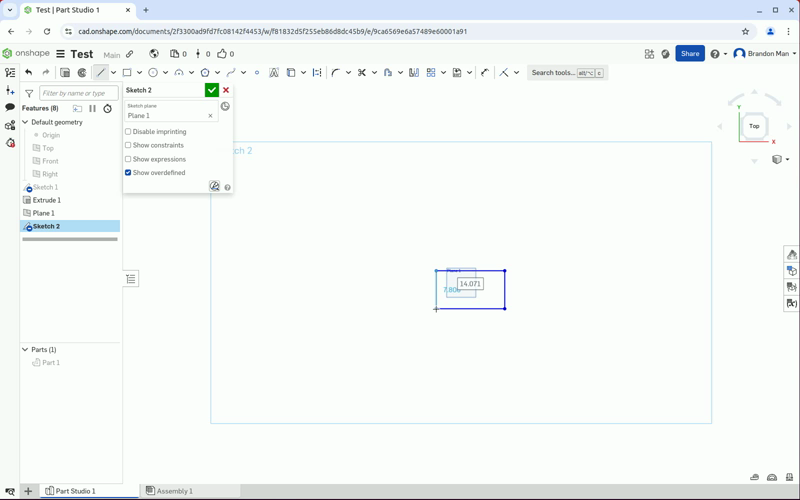
key_up(shift)
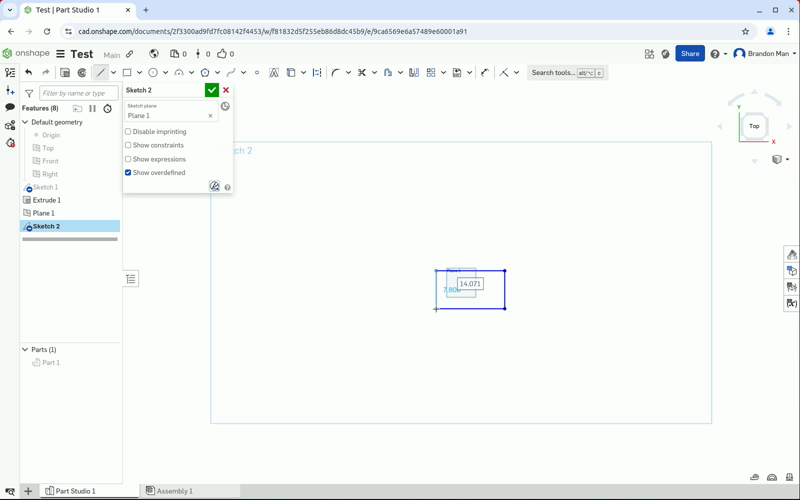
click(436, 308)
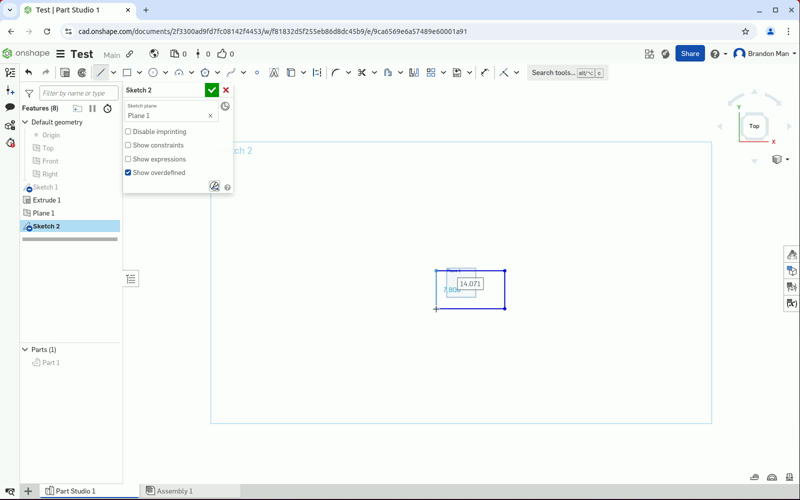
key(esc)
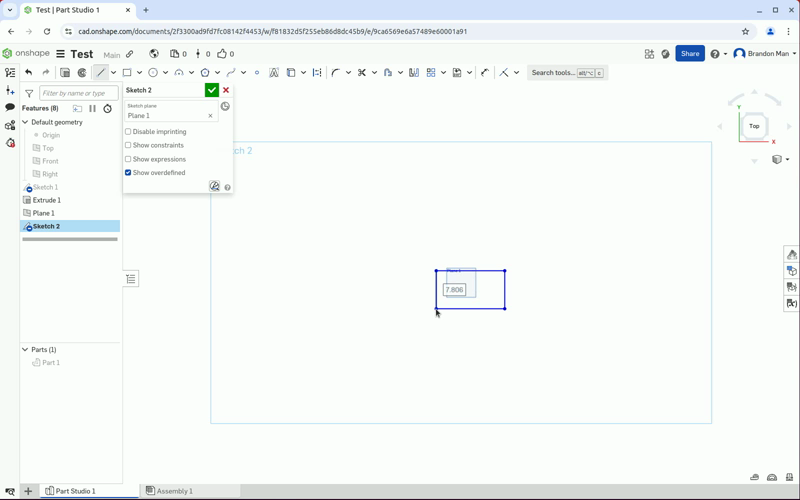
mouse_move(461, 276)
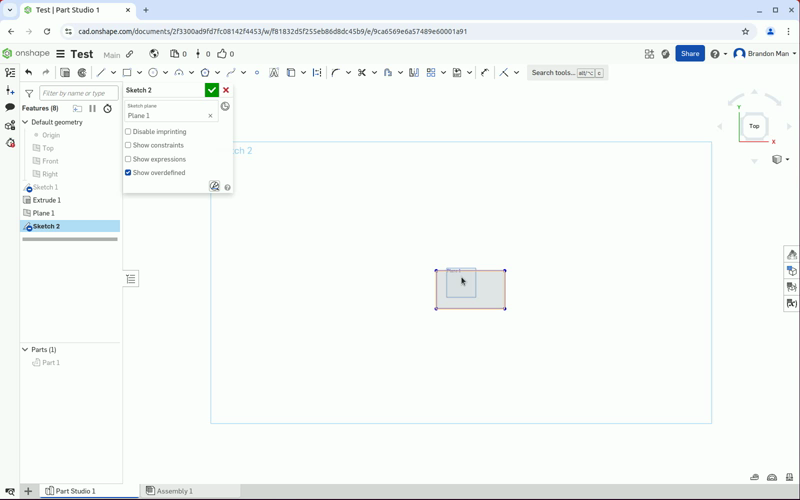
click(461, 276)
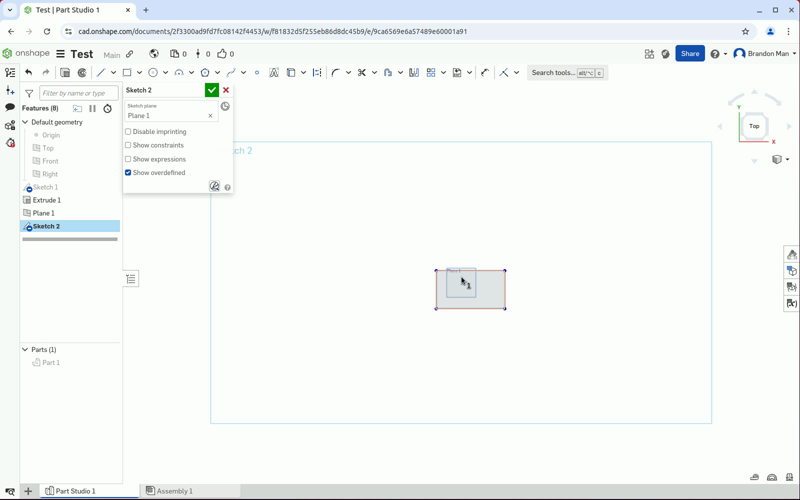
mouse_move(73, 352)
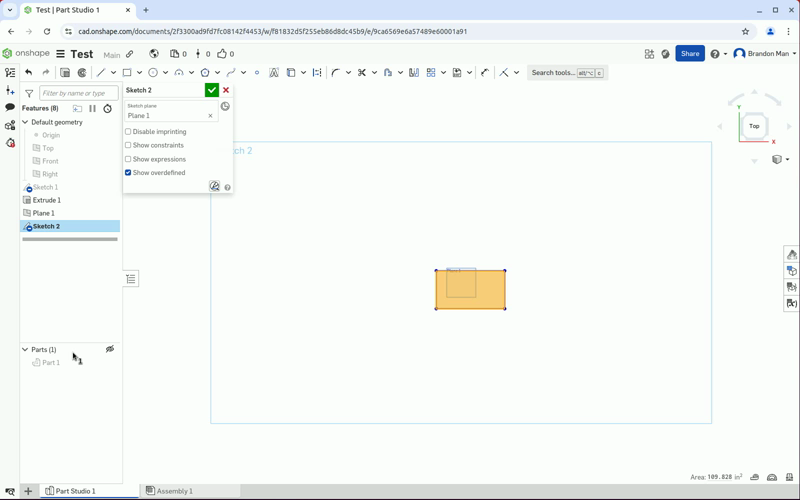
key(shift+y)
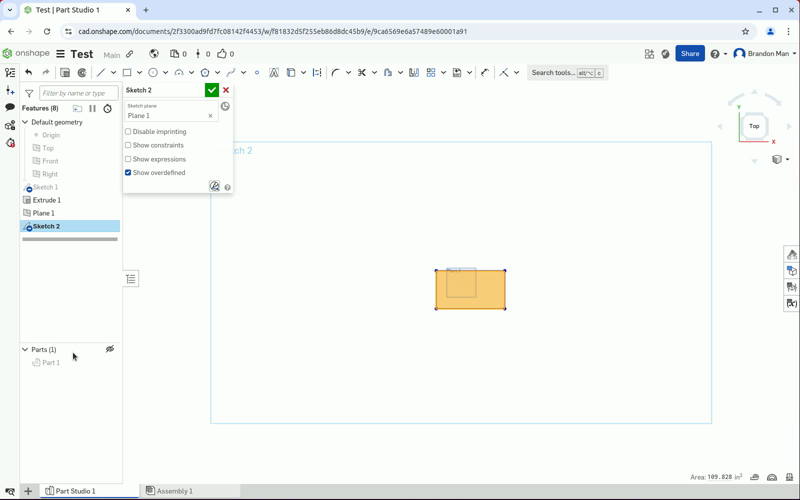
key(shift+e)
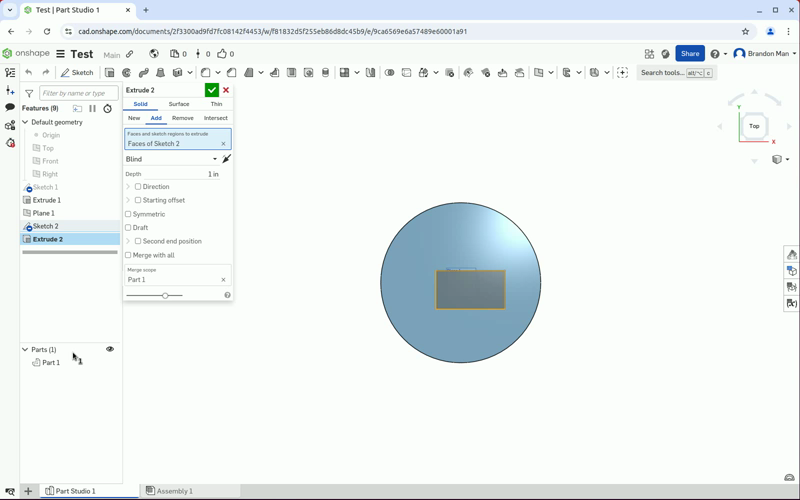
mouse_move(143, 106)
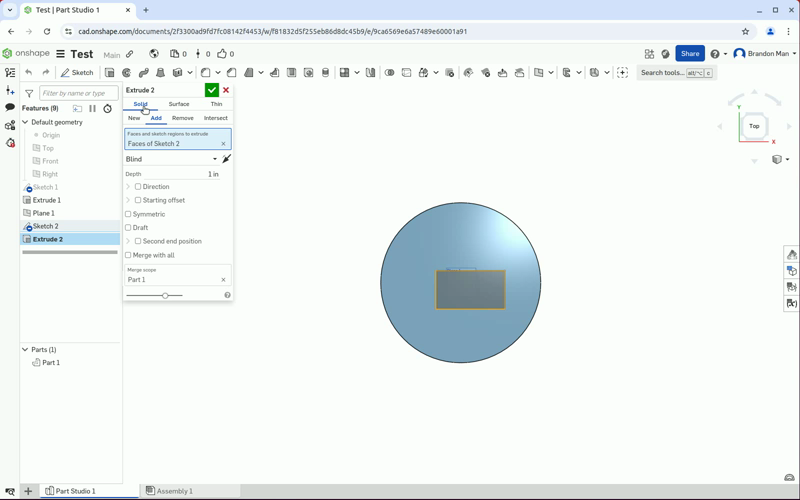
click(143, 106)
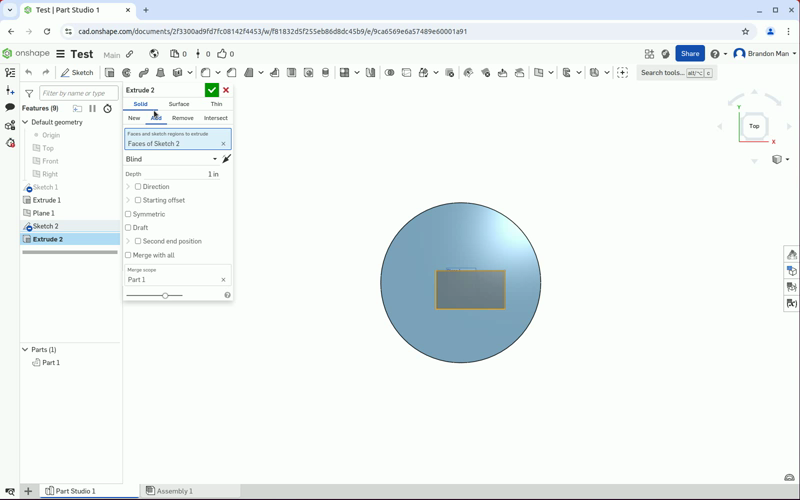
mouse_move(186, 120)
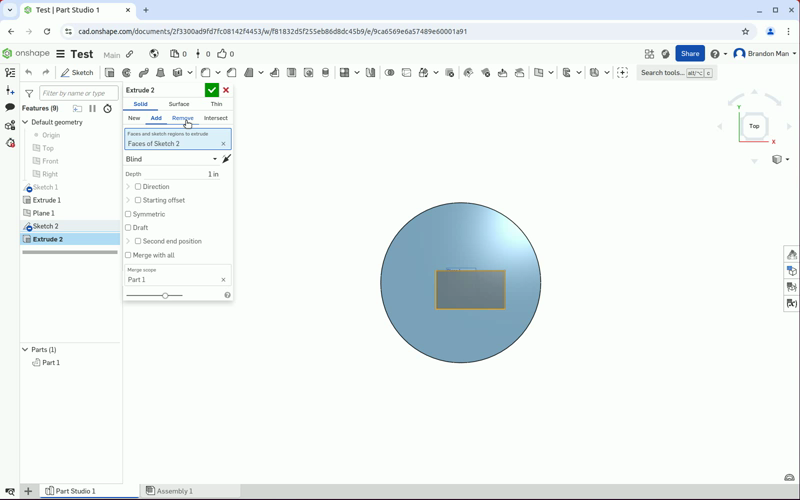
click(186, 120)
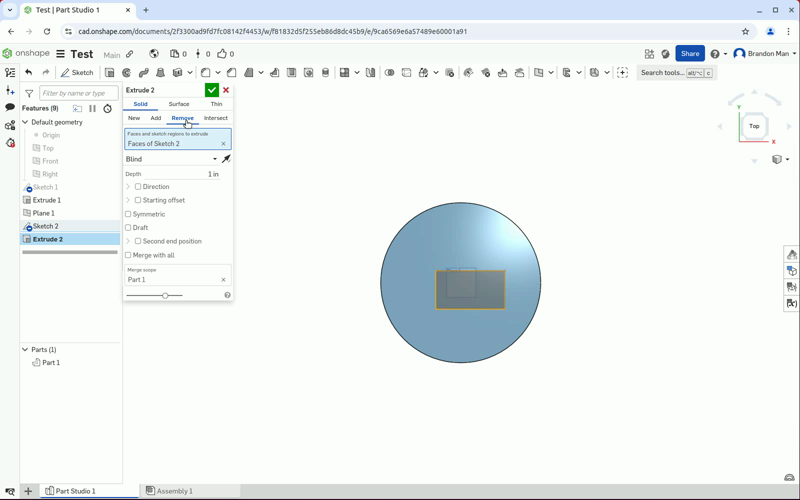
key(tab, 4)
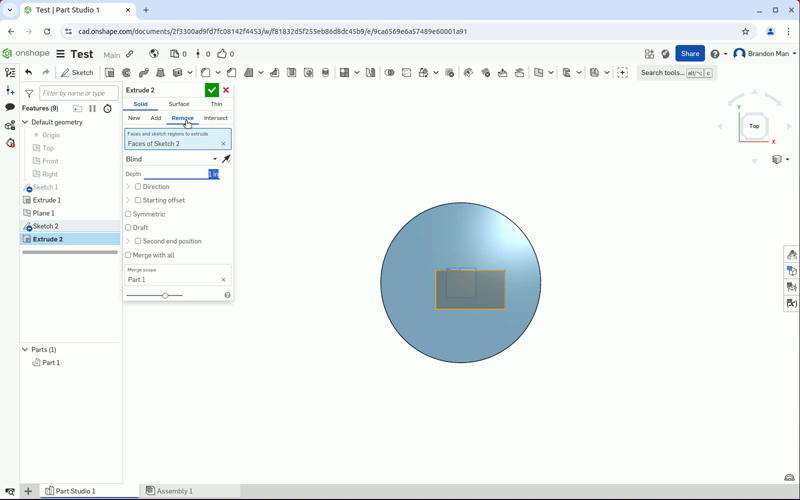
text(11.073)
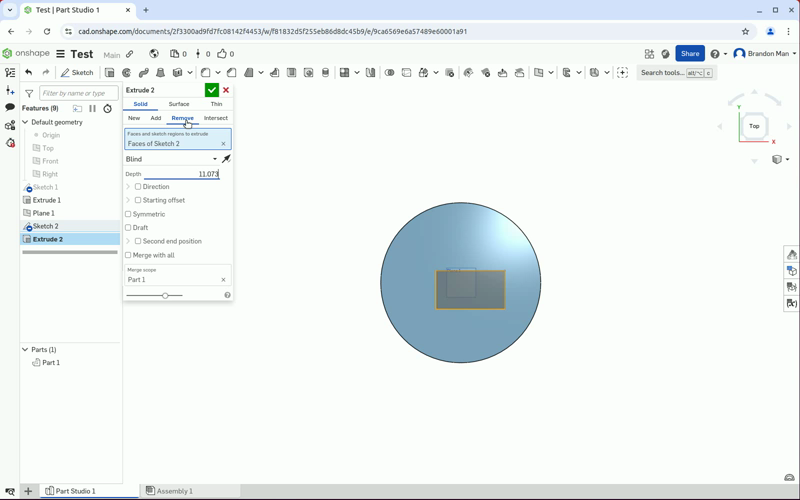
key(tab, 6)
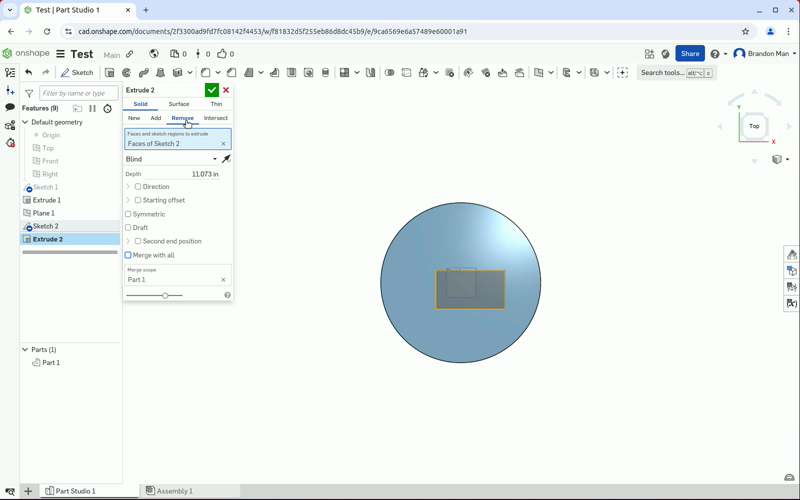
key(space)
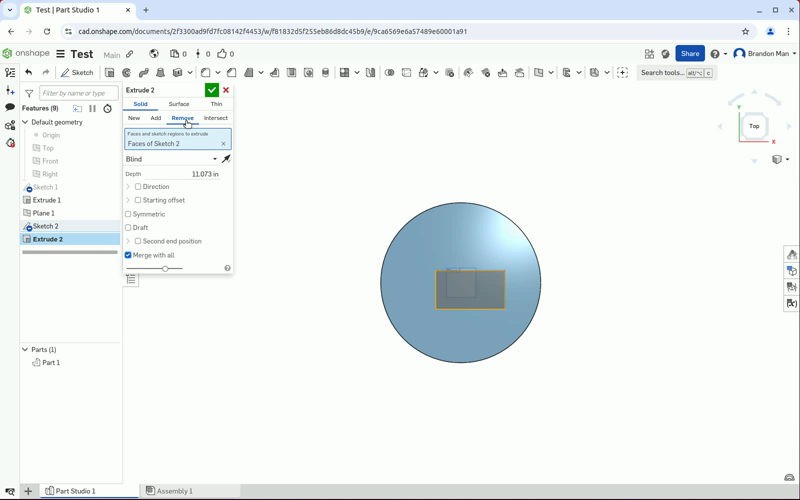
key(enter)
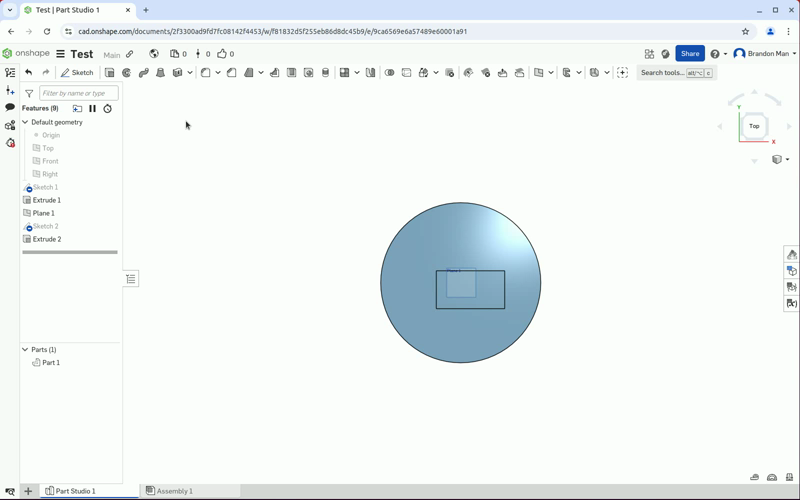
key(shift+h)
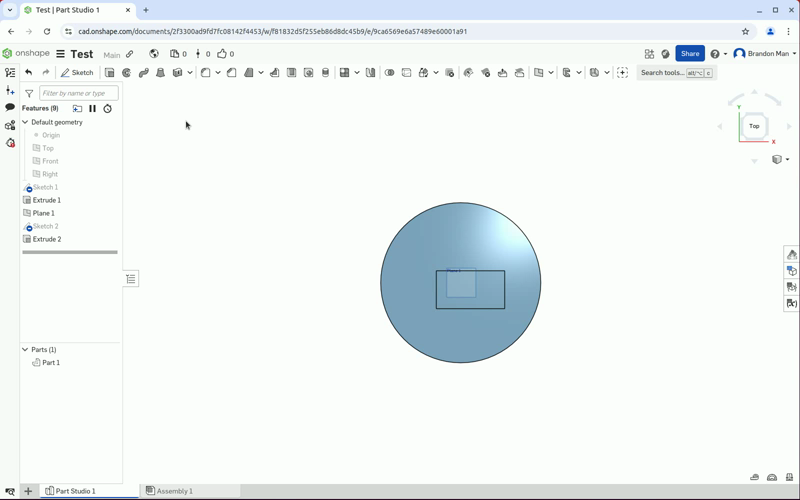
key(shift+h)
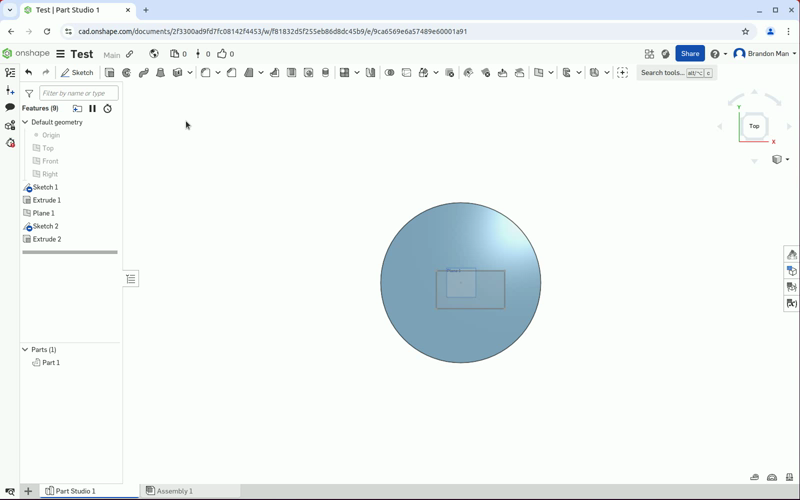
key(shift+7)
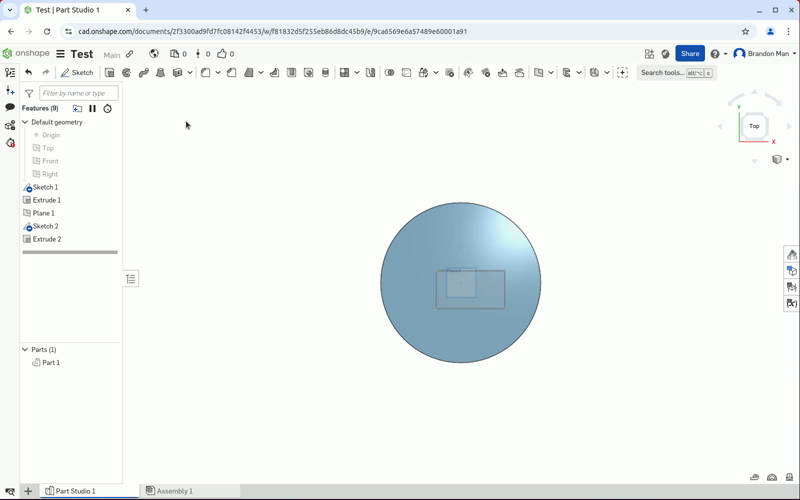
key(up, 3)
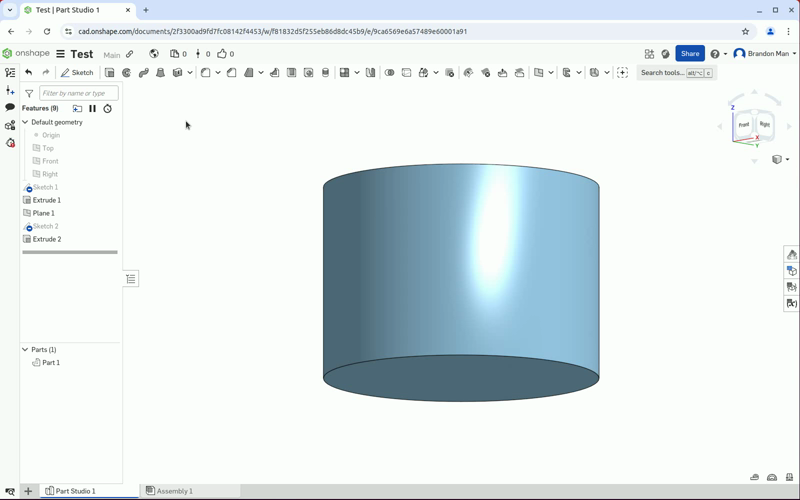
key(left, 3)
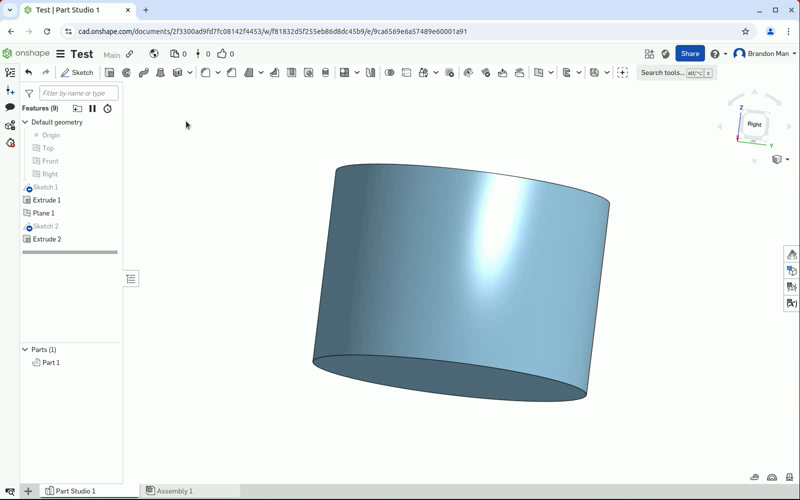
key(right, 3)
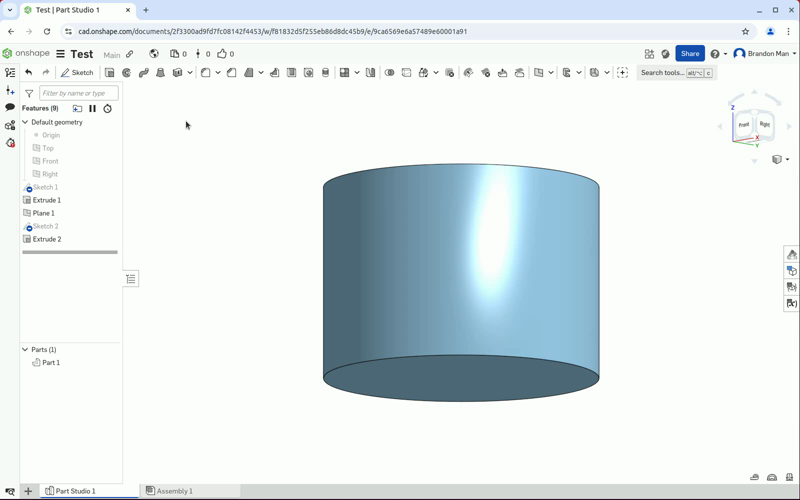
key(down, 3)
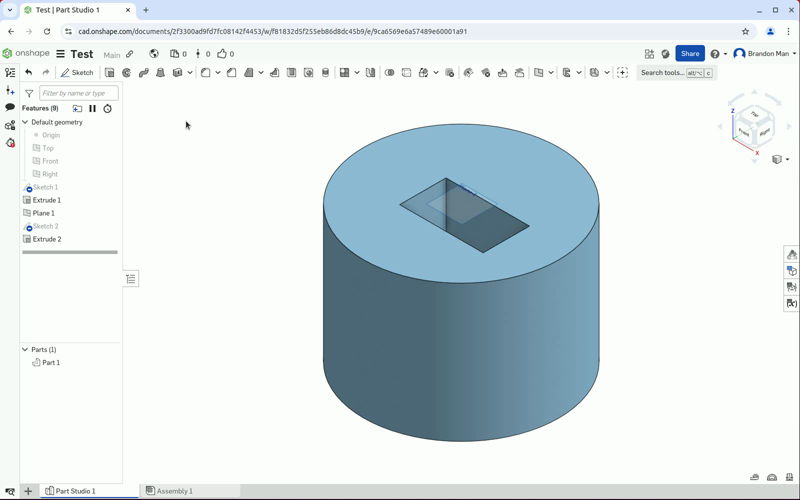
mouse_move(73, 189)
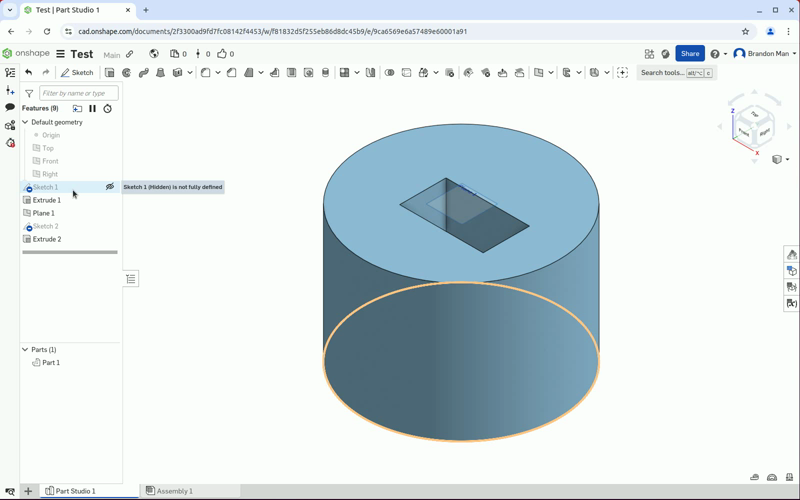
click(73, 189)